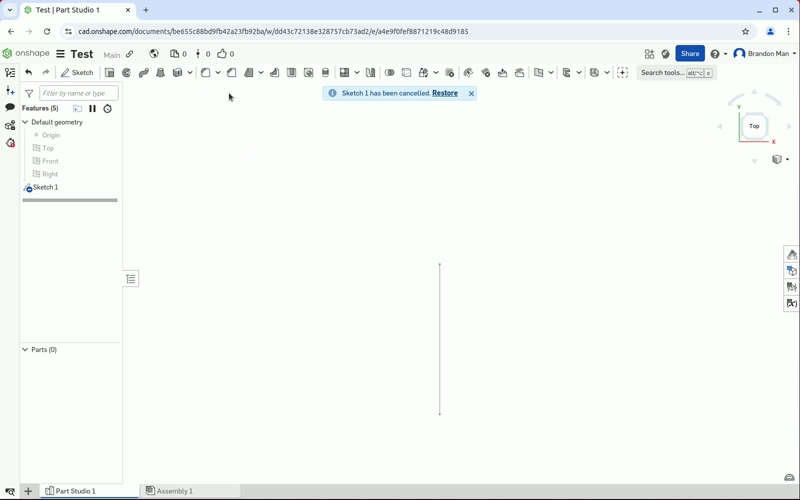
key(shift+h)
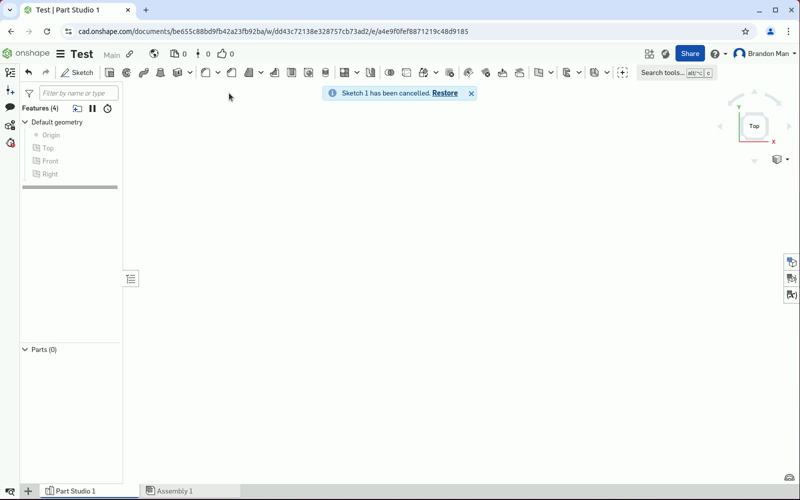
mouse_move(73, 352)
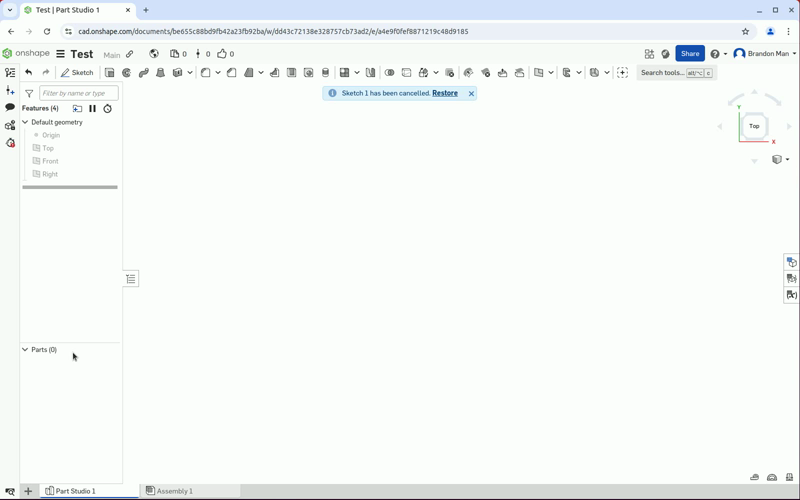
key(y)
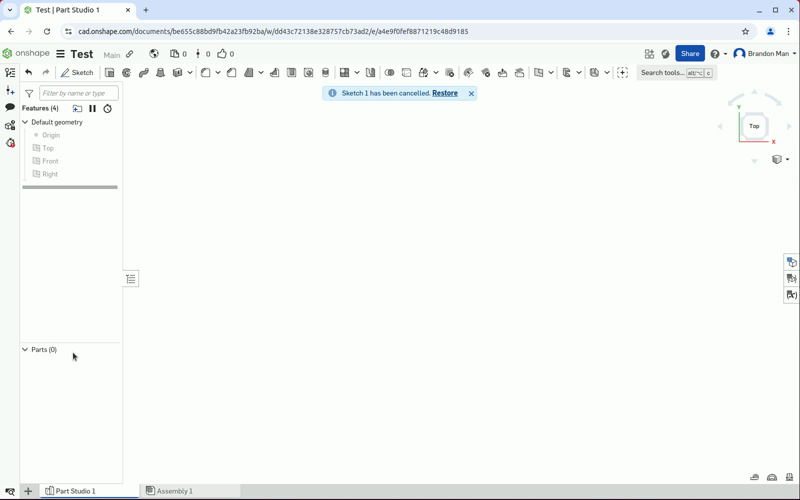
key(shift+p)
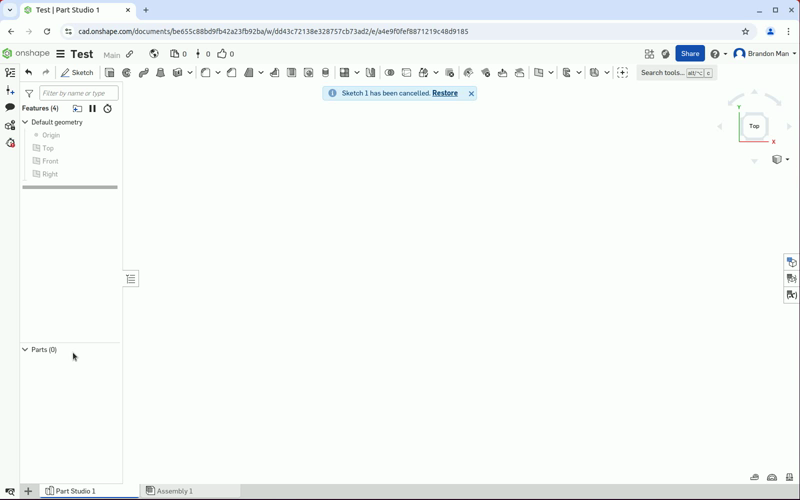
key(space)
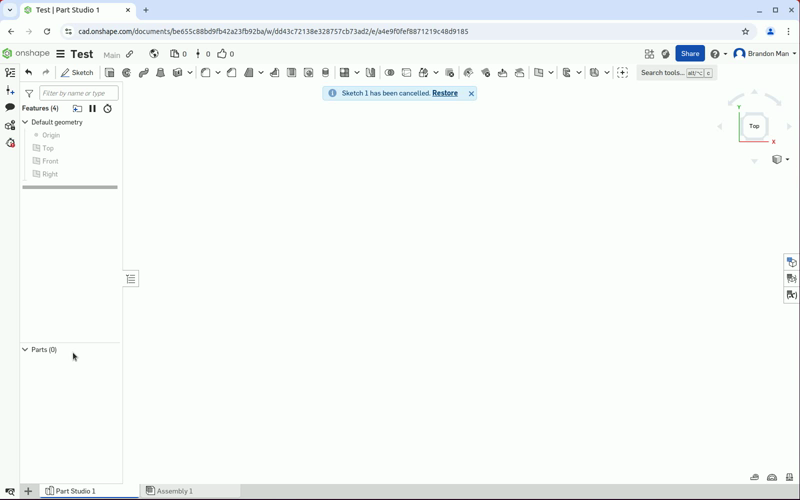
key_down(shift)
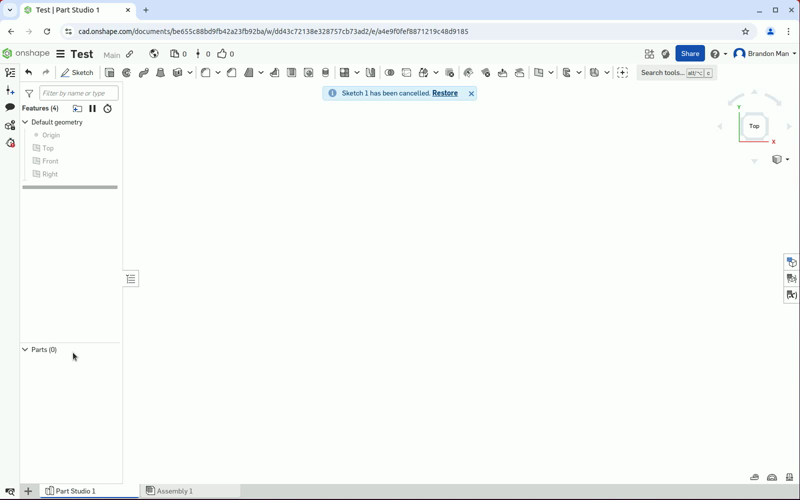
key(up)
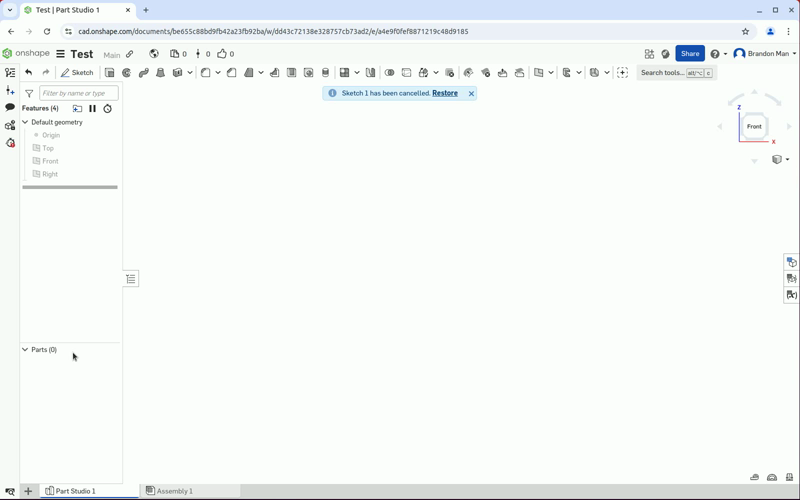
key_up(shift)
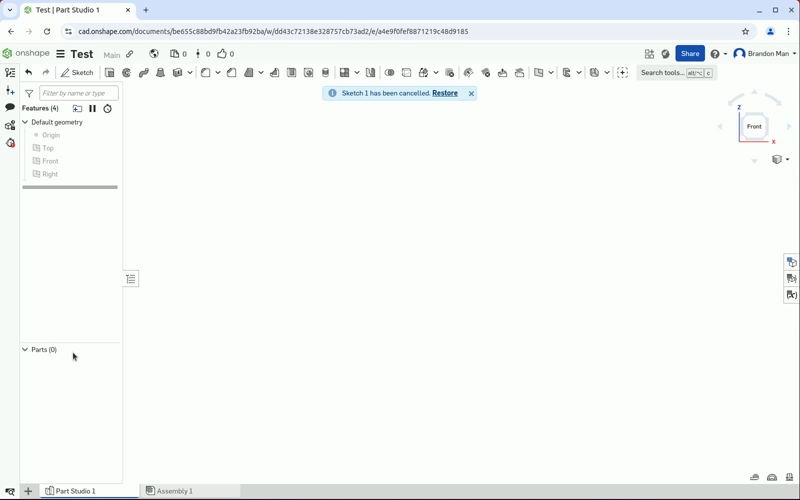
mouse_move(73, 352)
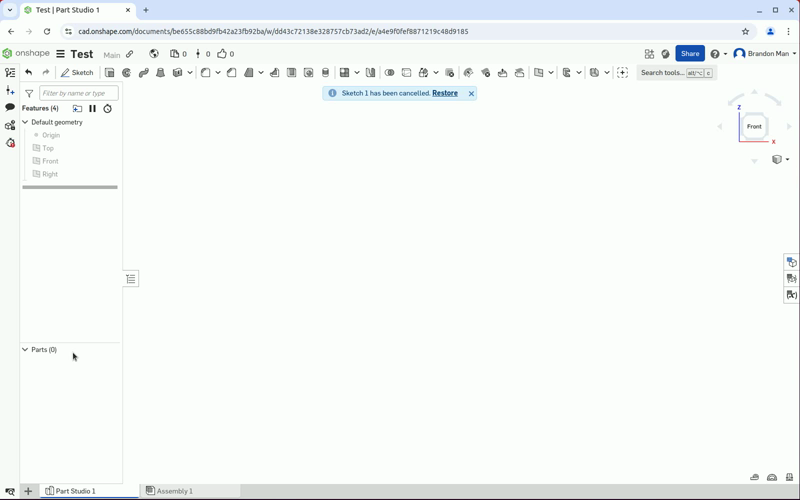
key(shift+y)
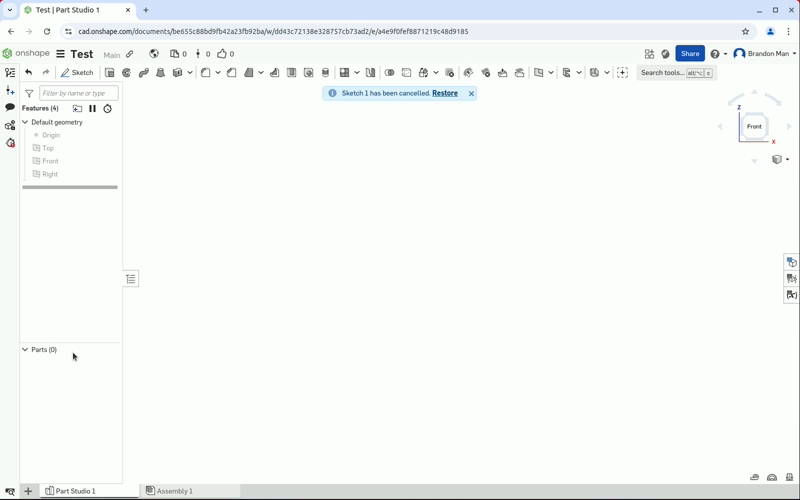
key(shift+s)
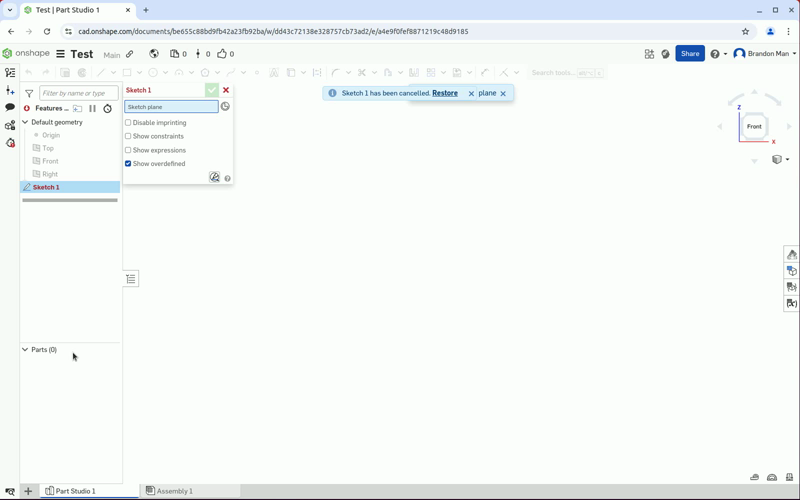
mouse_move(73, 163)
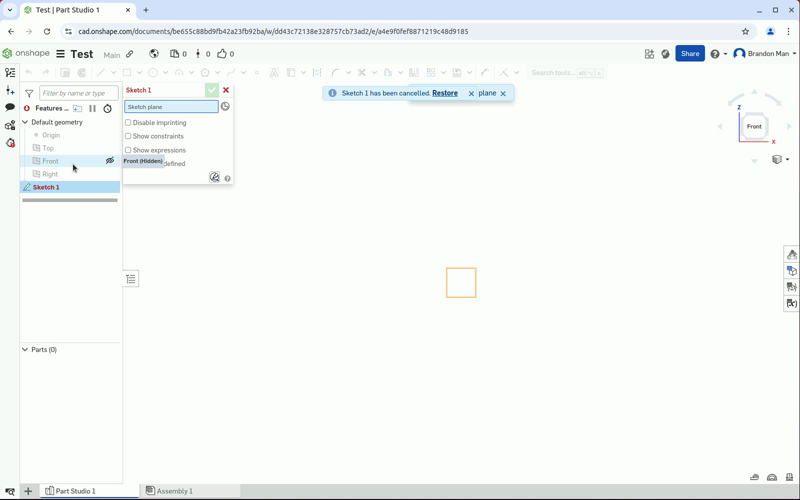
click(73, 163)
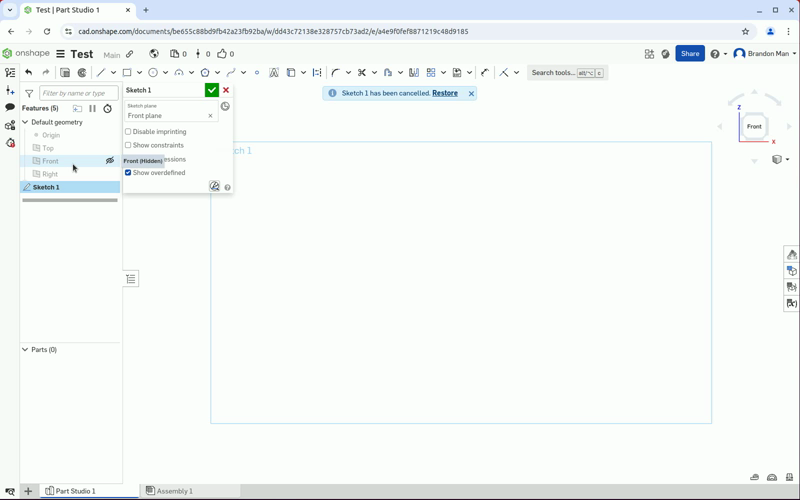
mouse_move(73, 352)
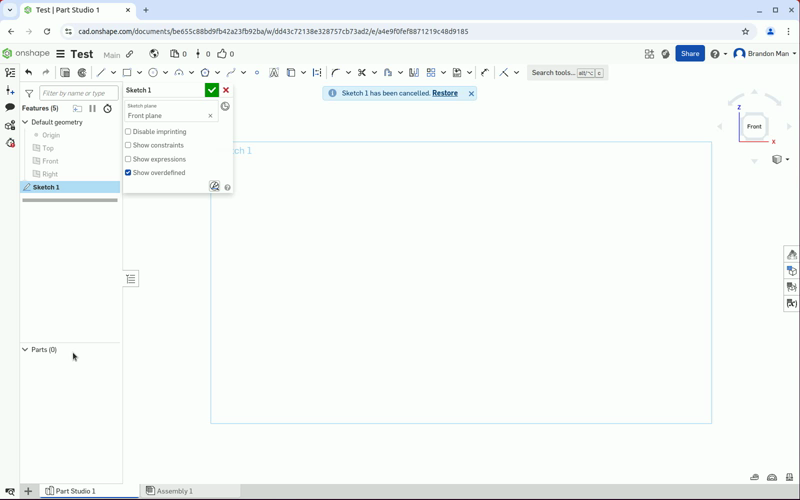
key(y)
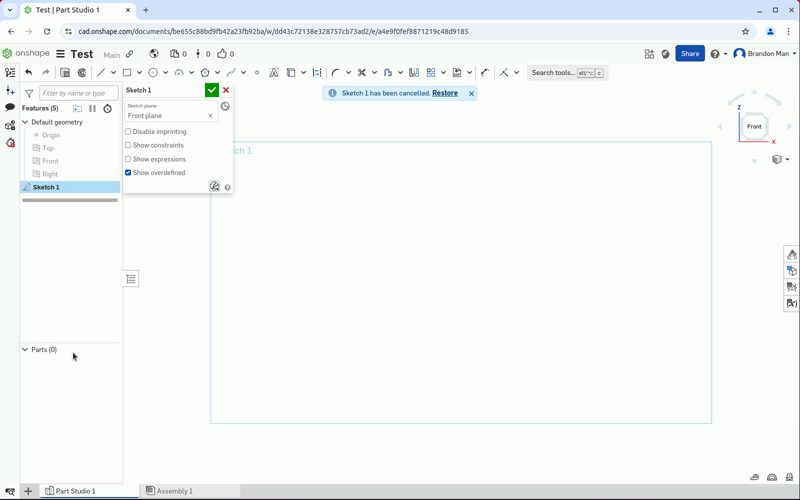
key(l)
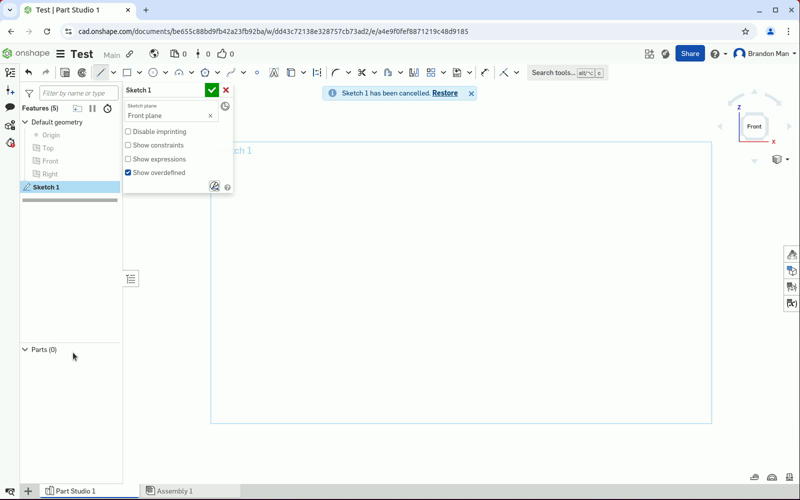
key_down(shift)
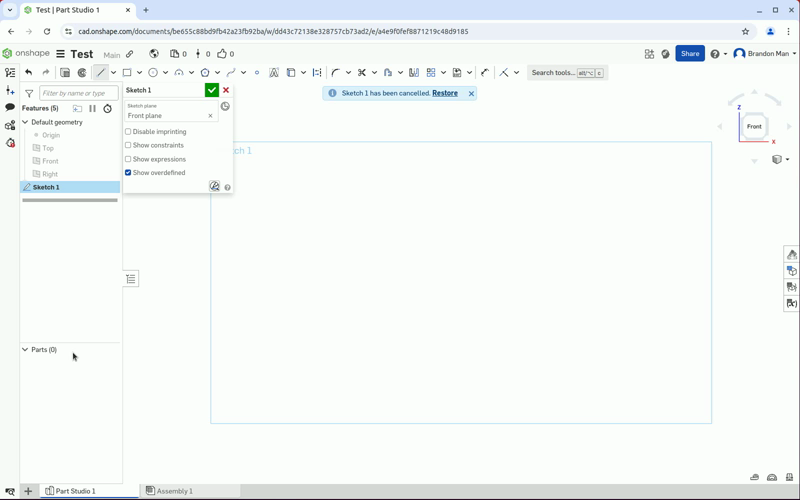
mouse_move(460, 282)
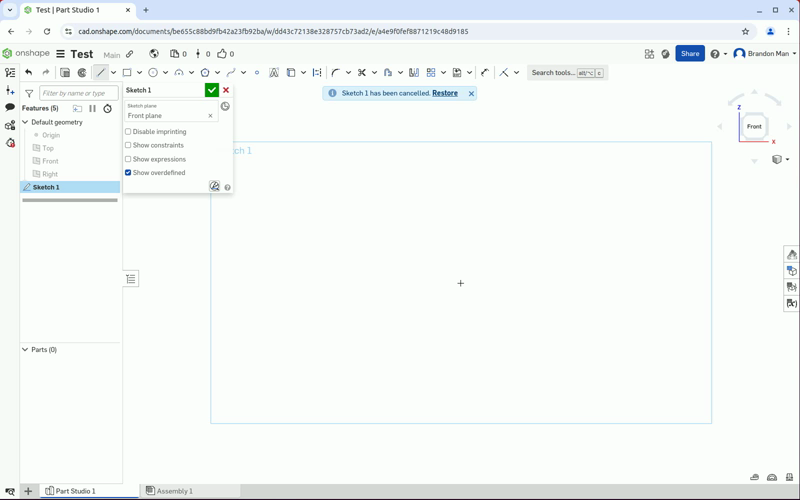
click(460, 282)
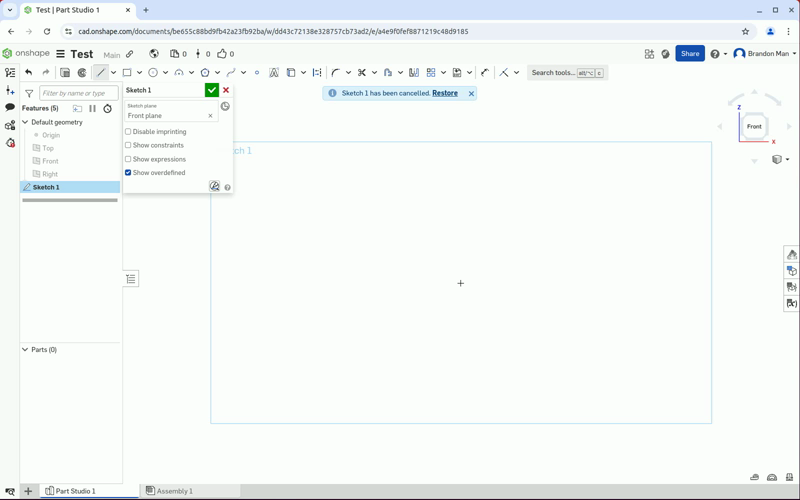
key_up(shift)
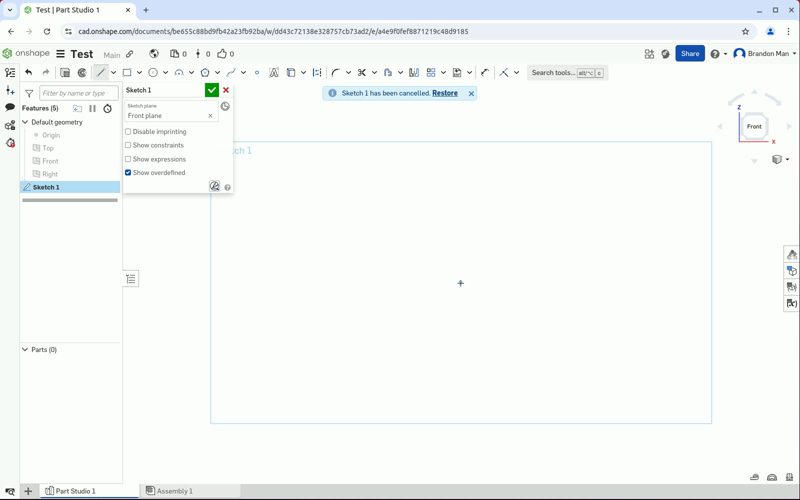
key_down(shift)
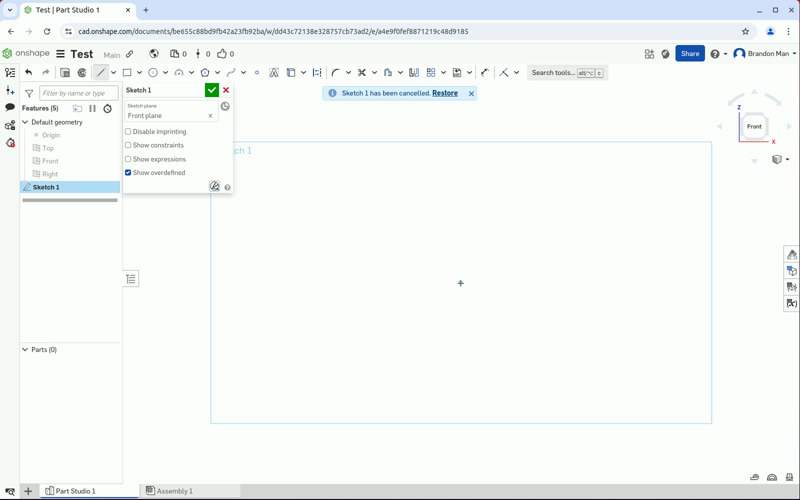
mouse_move(522, 282)
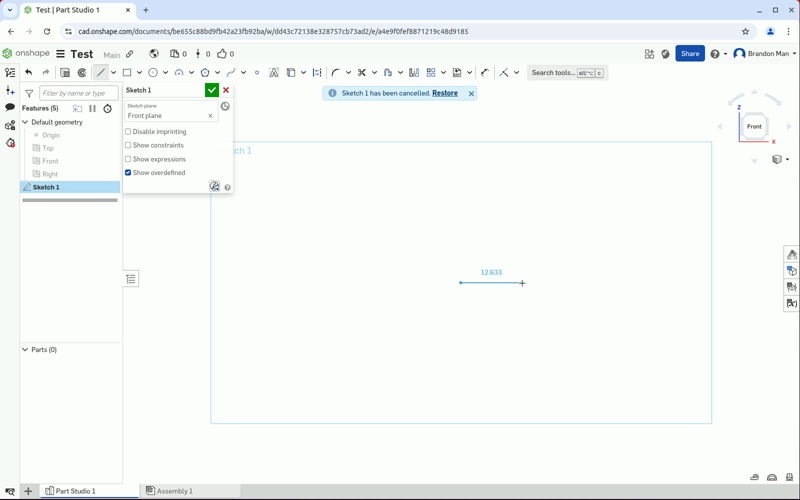
click(522, 282)
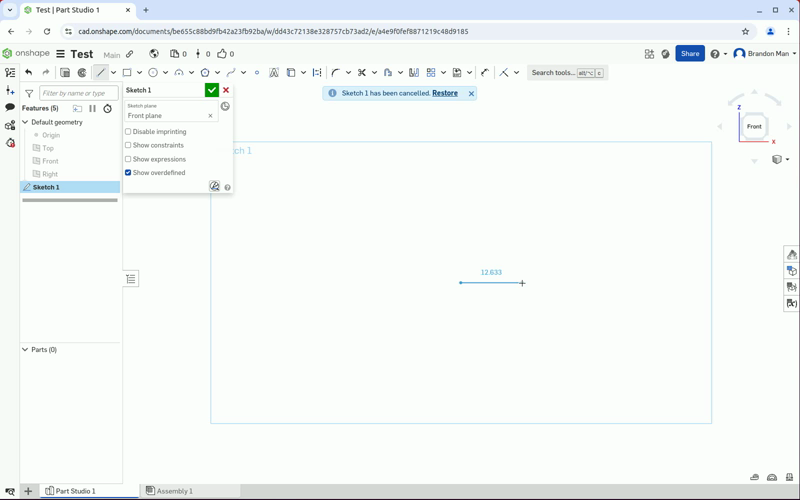
key_up(shift)
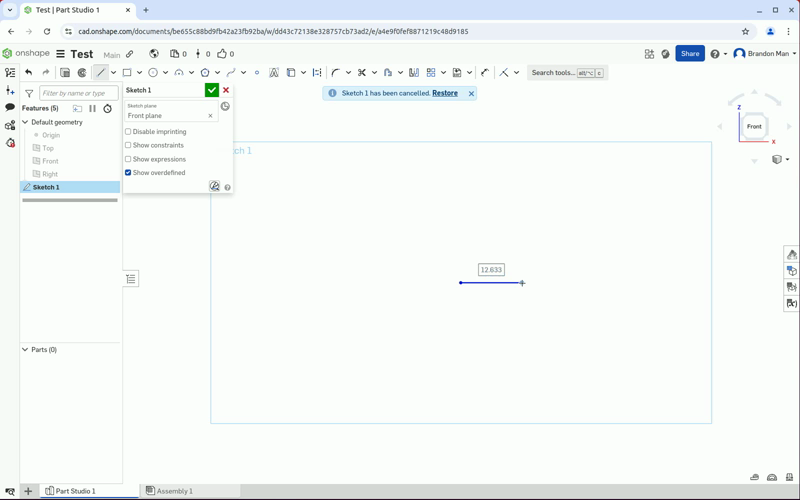
key_down(shift)
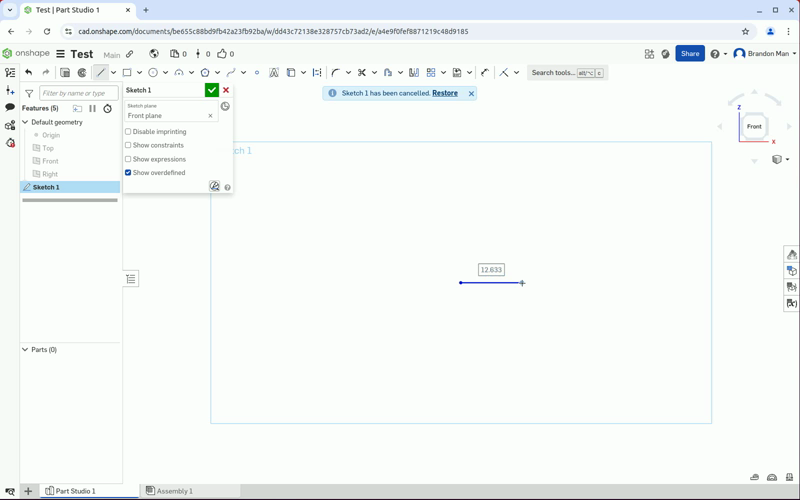
mouse_move(522, 170)
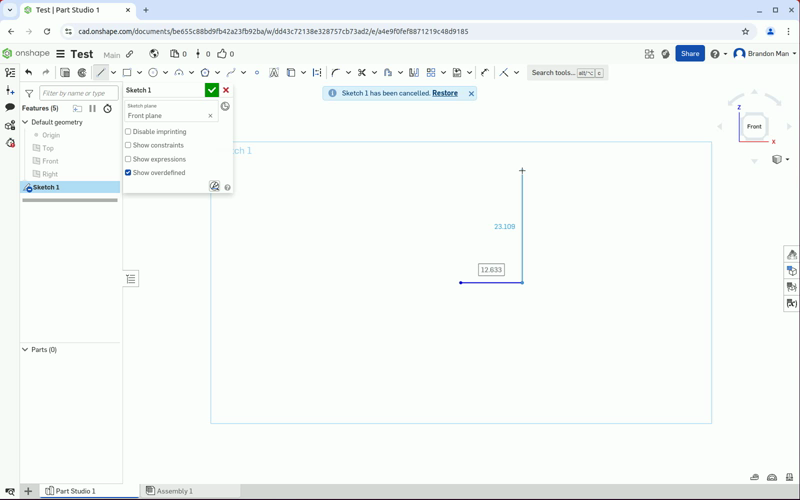
click(522, 170)
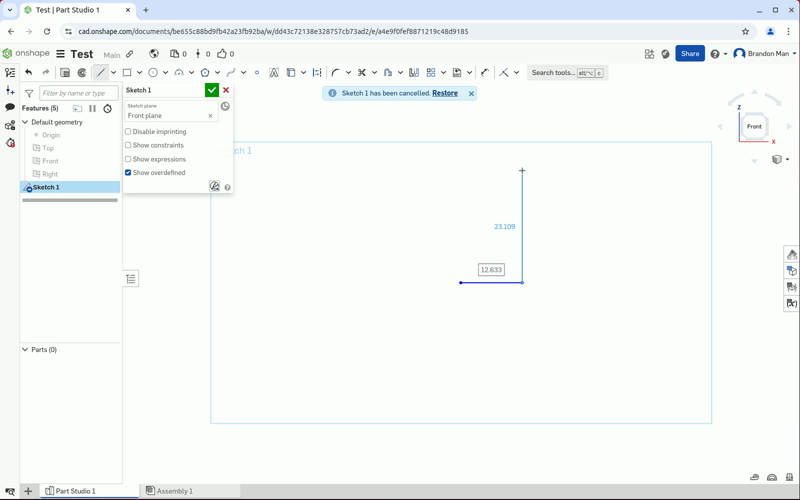
key_up(shift)
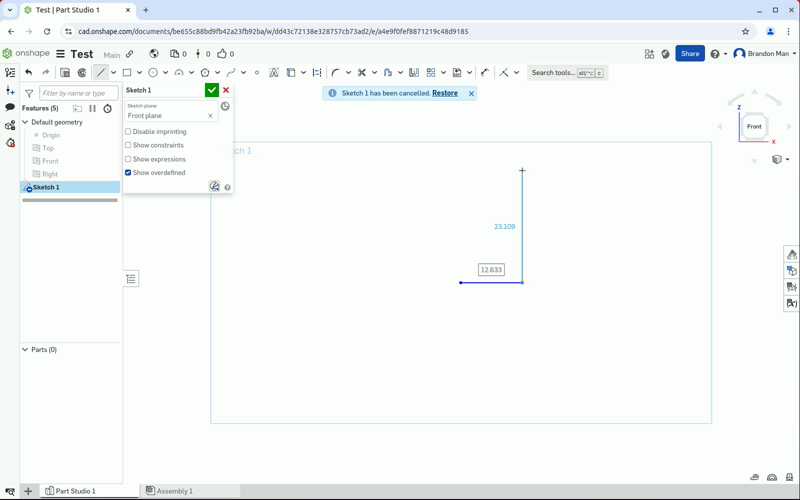
key_down(shift)
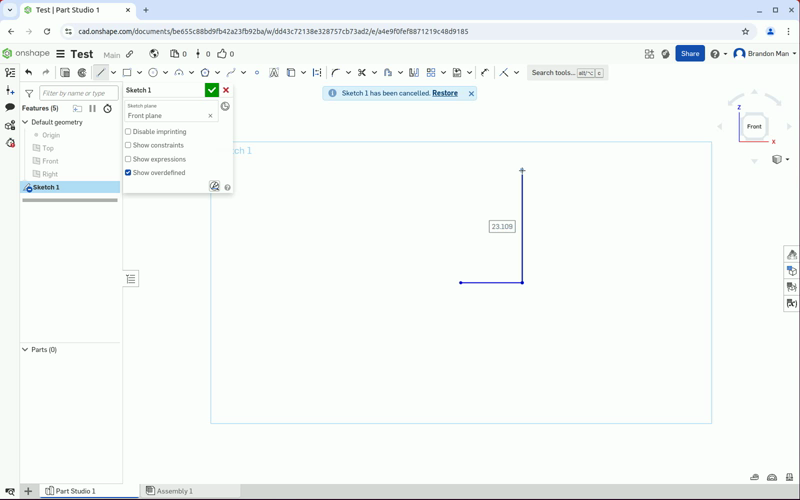
mouse_move(460, 170)
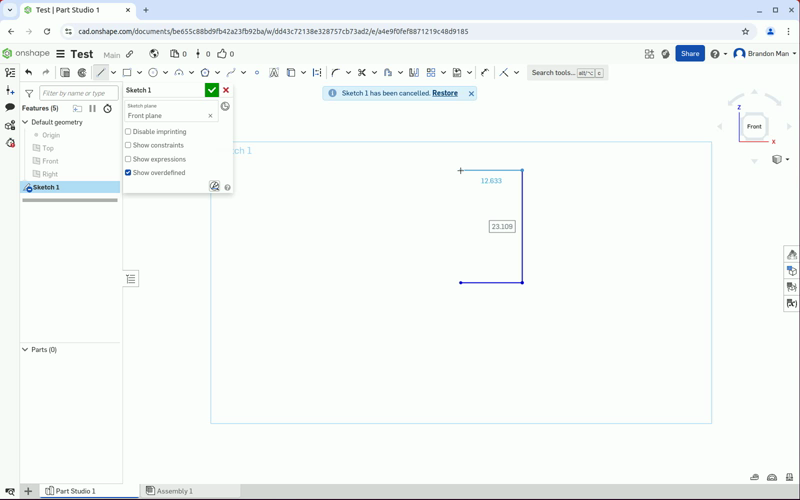
click(460, 170)
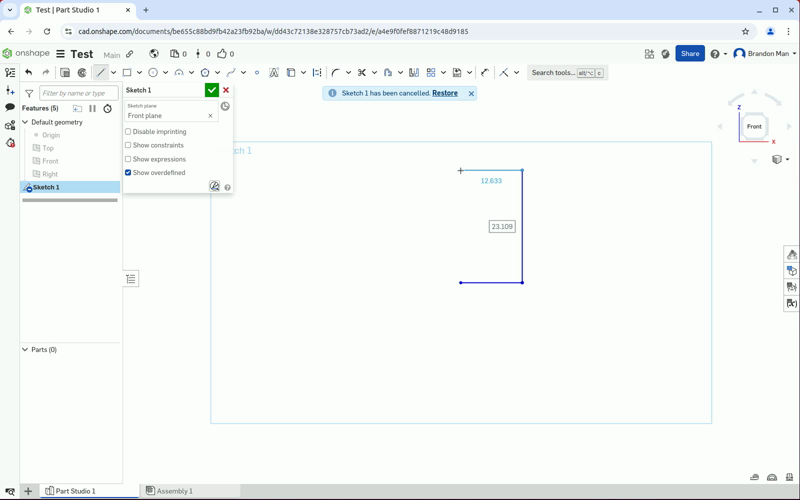
key_up(shift)
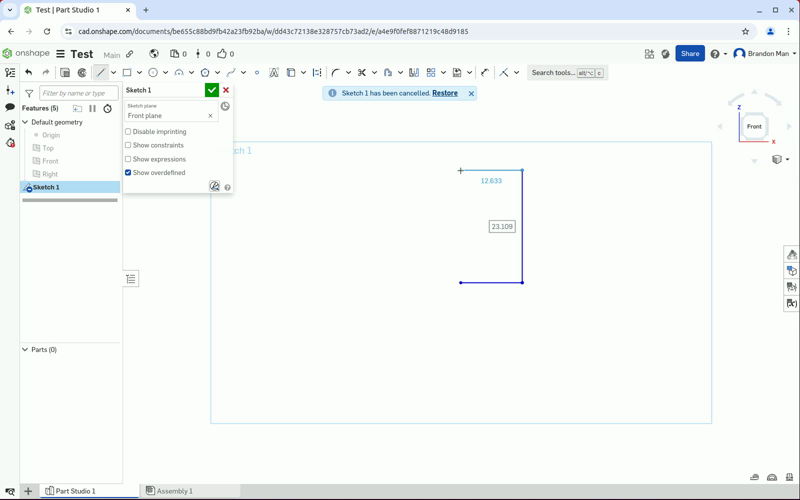
key_down(shift)
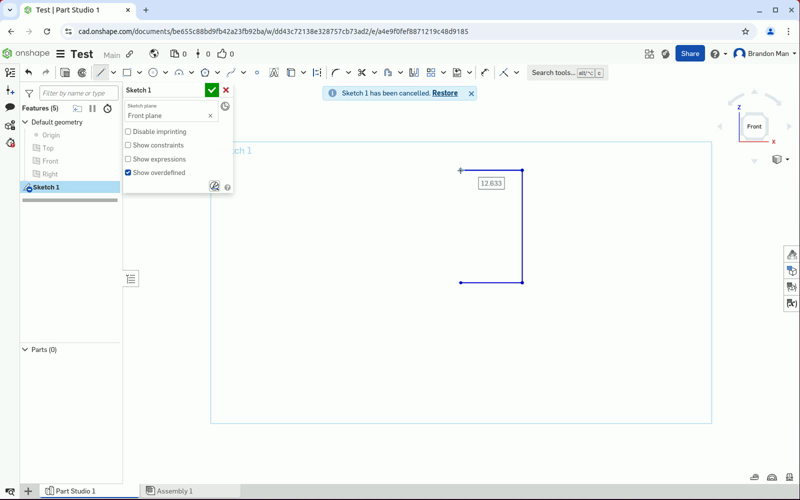
mouse_move(460, 282)
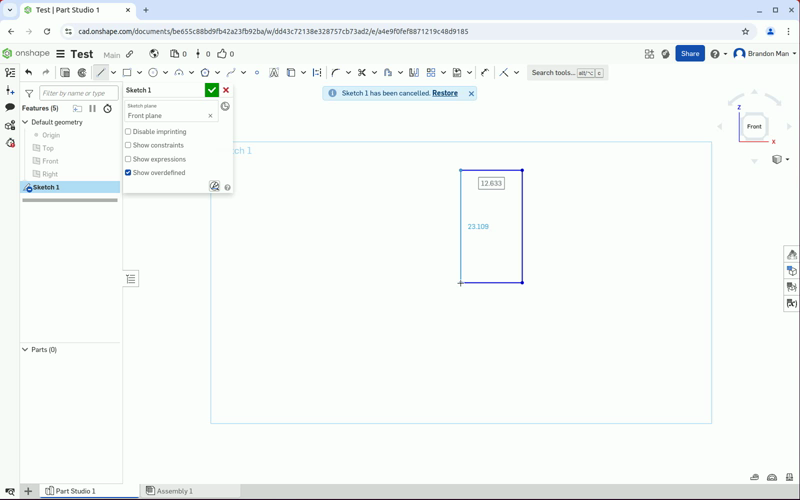
key_up(shift)
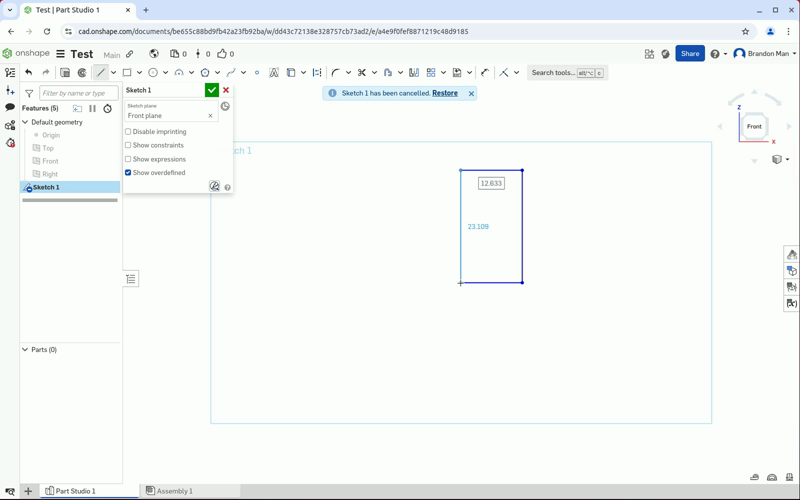
click(460, 282)
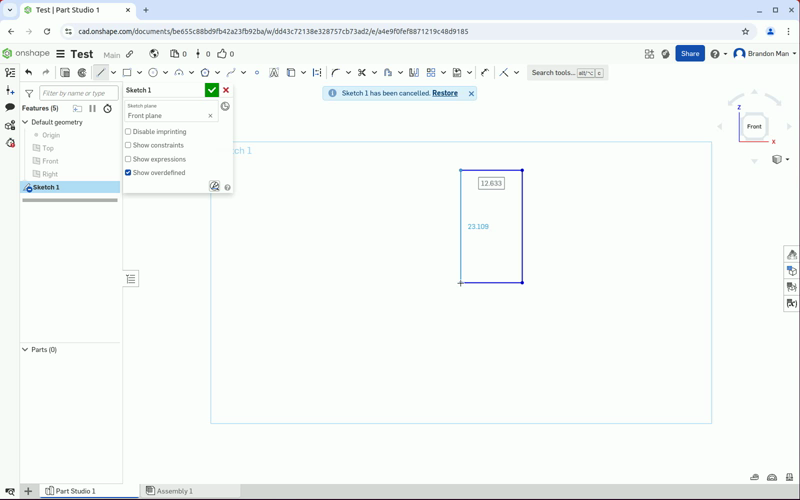
key(esc)
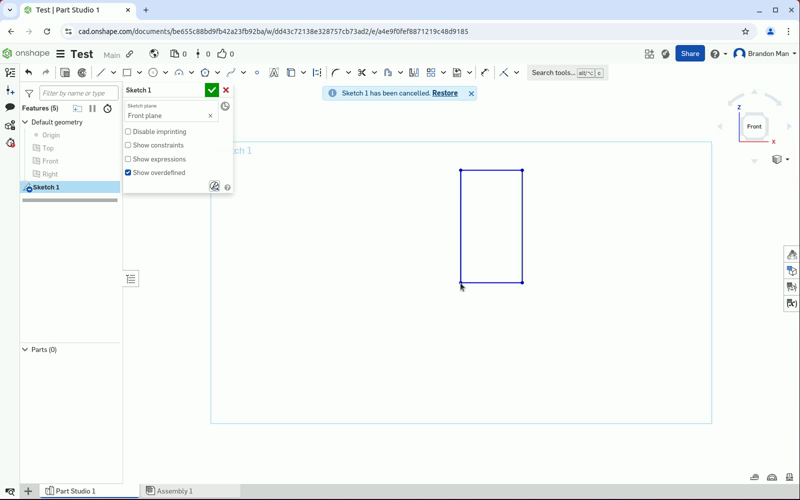
mouse_move(502, 177)
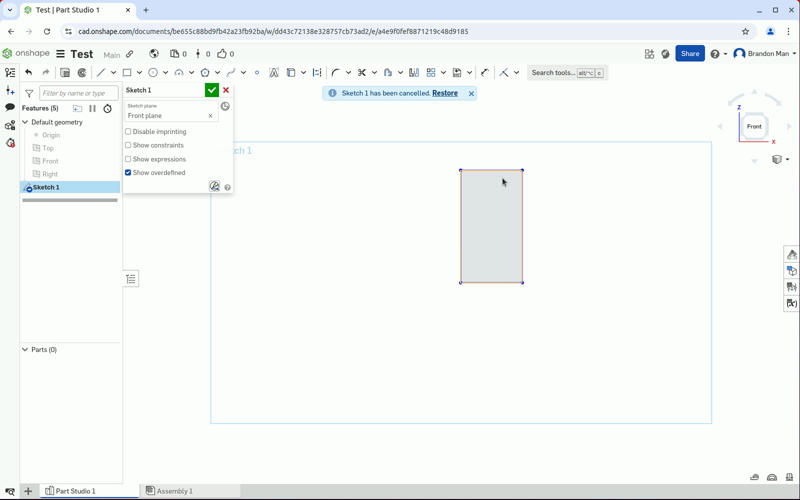
click(502, 177)
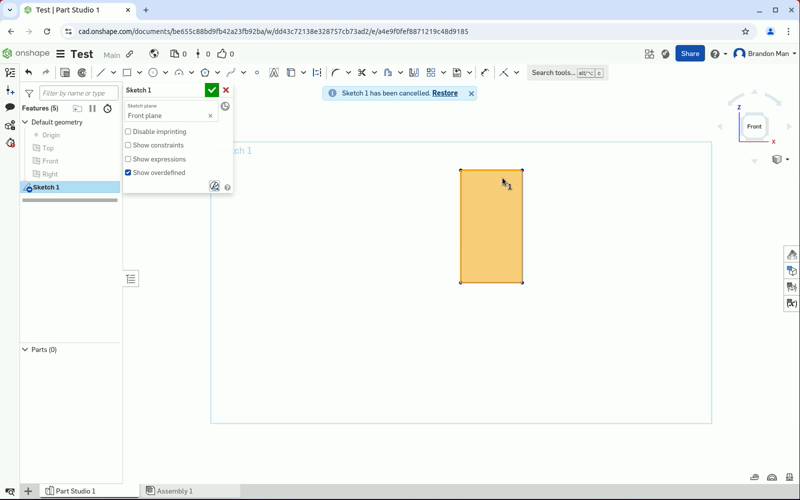
mouse_move(73, 352)
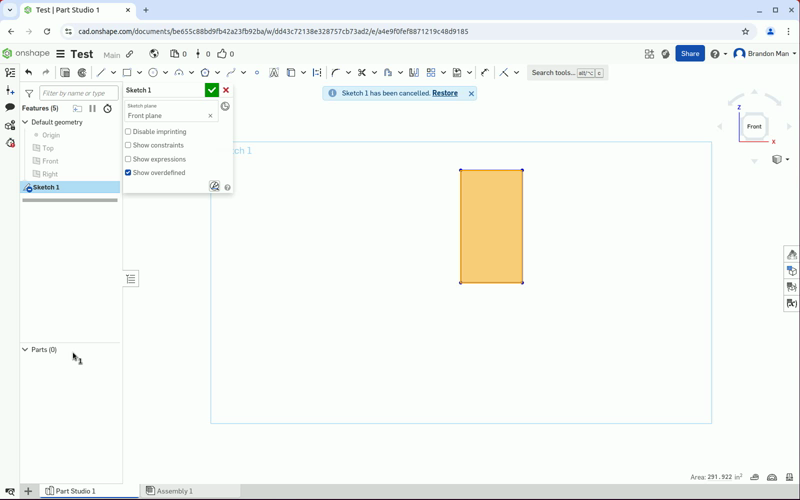
key(shift+y)
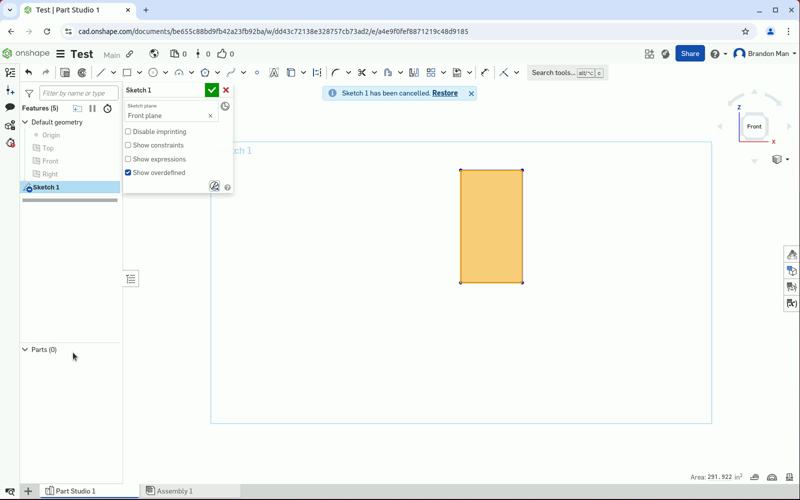
key(shift+e)
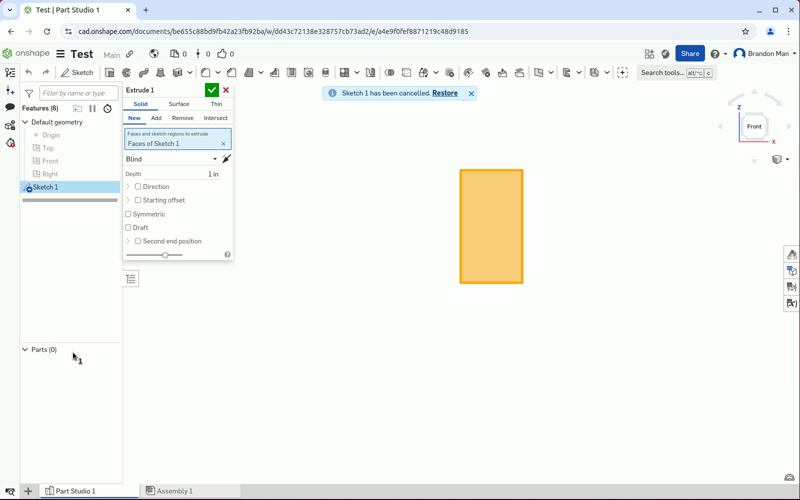
mouse_move(143, 106)
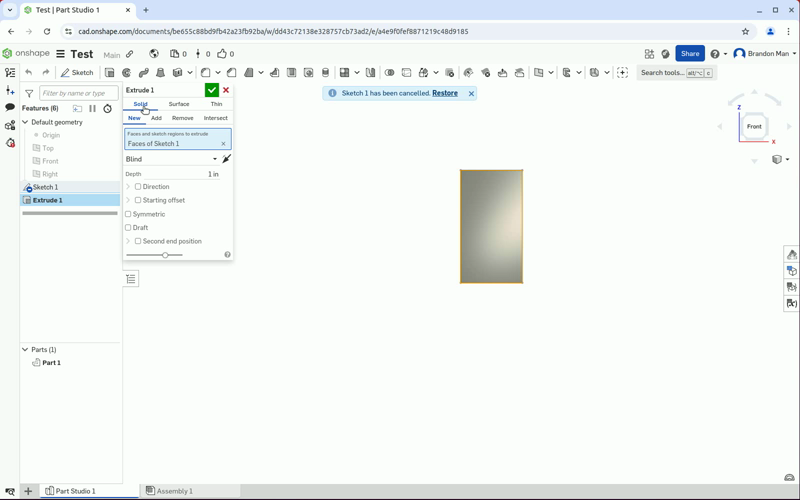
click(143, 106)
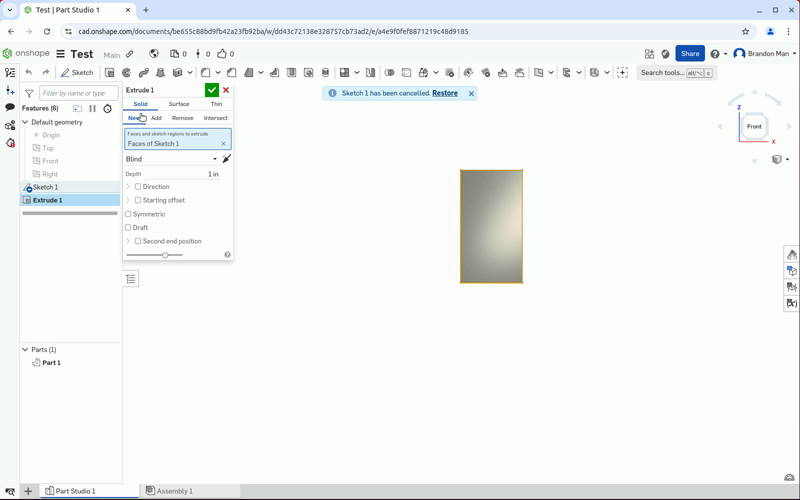
mouse_move(137, 120)
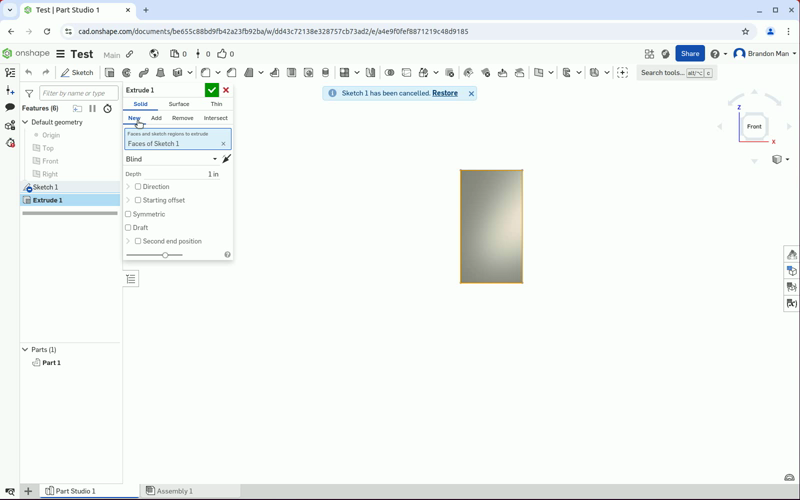
click(137, 120)
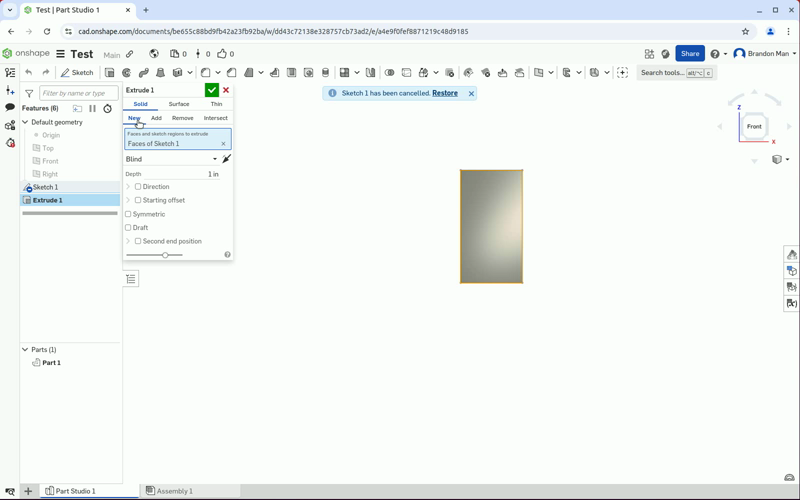
key(tab, 4)
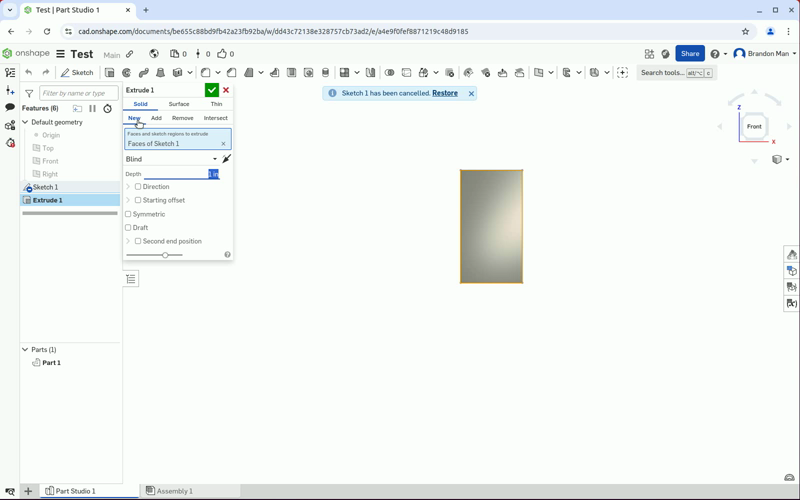
text(20.22)
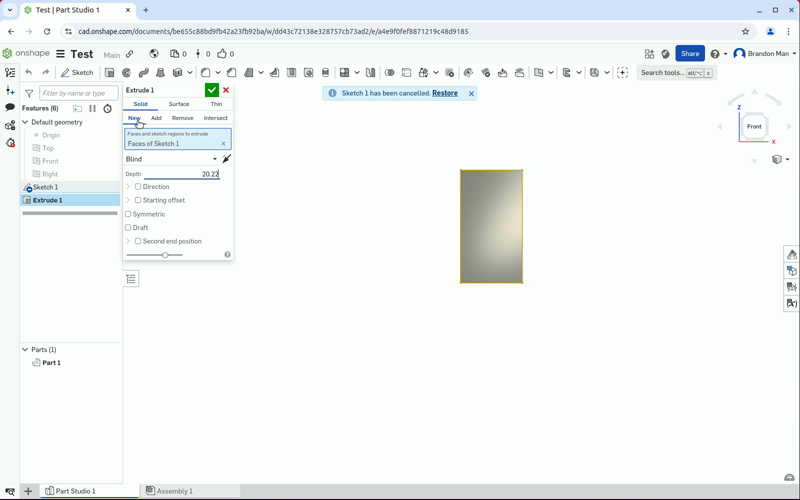
key(enter)
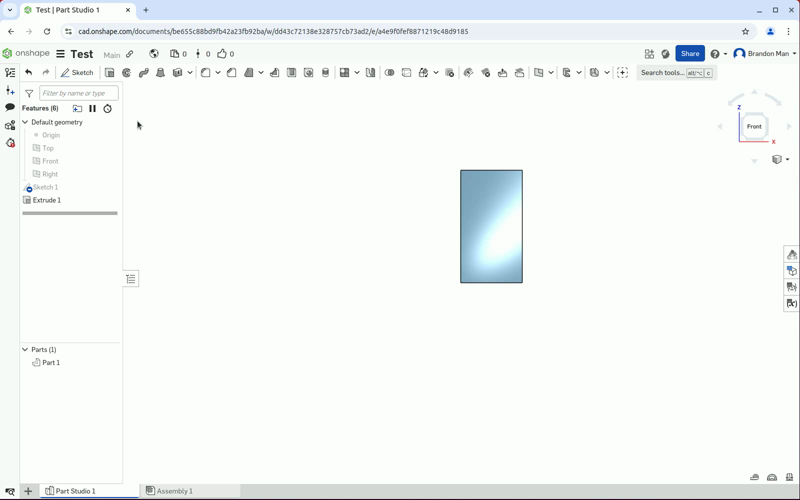
key(shift+h)
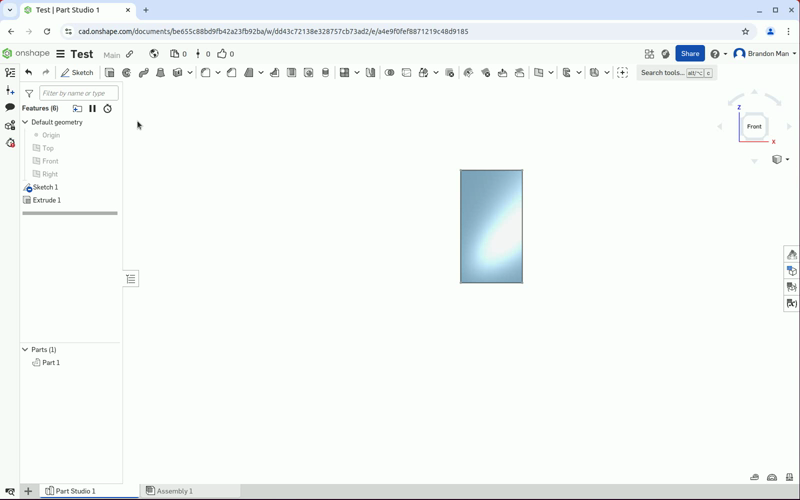
key(shift+h)
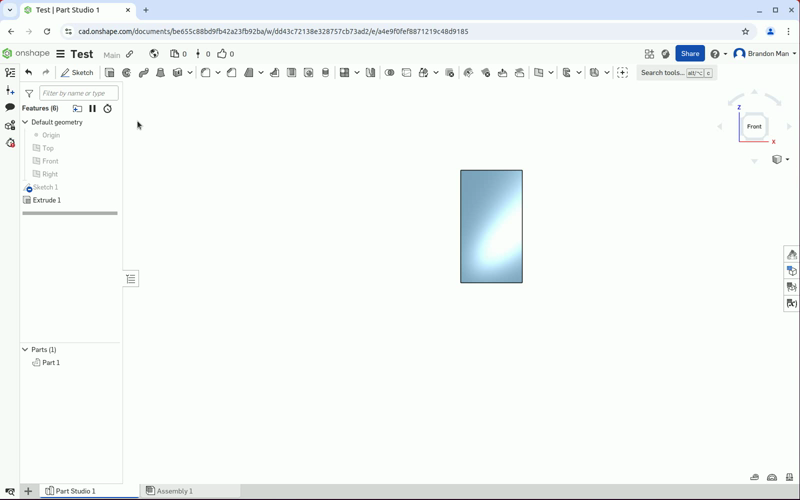
mouse_move(73, 189)
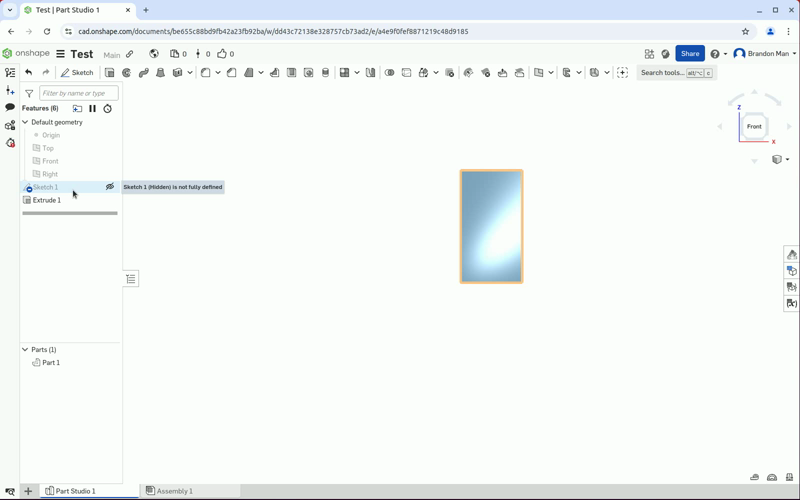
click(73, 189)
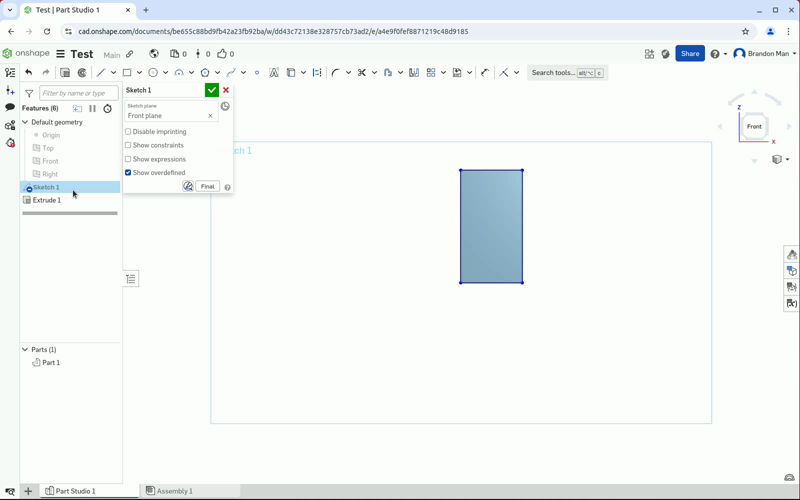
mouse_move(229, 92)
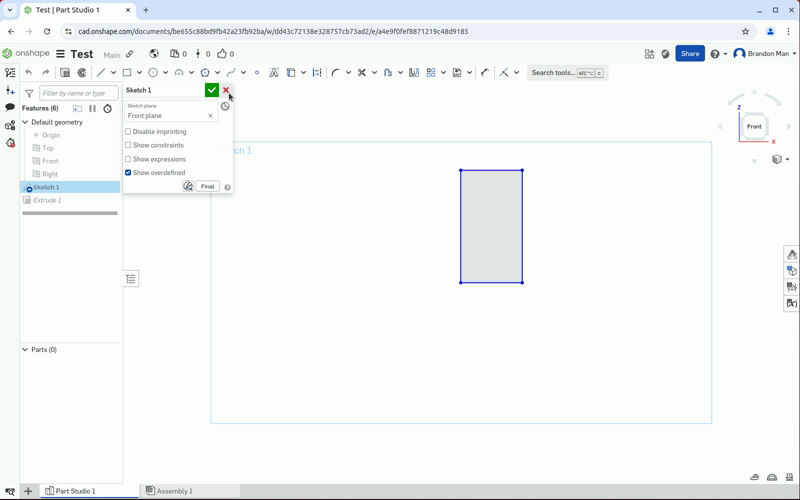
click(229, 92)
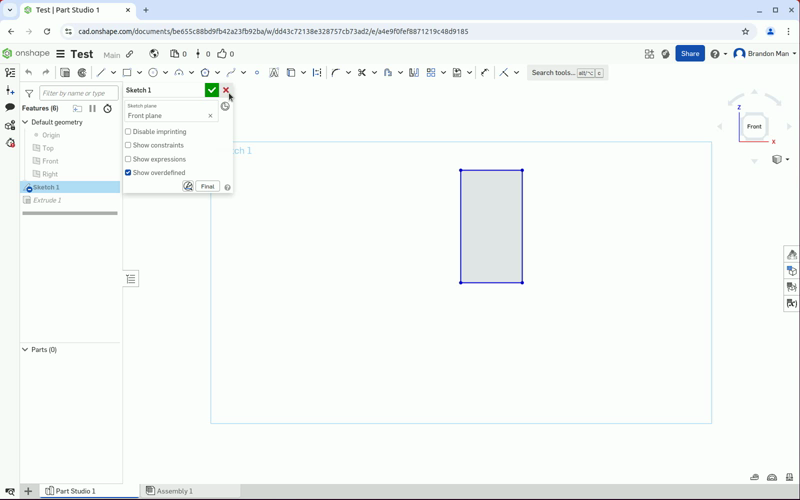
key(shift+s)
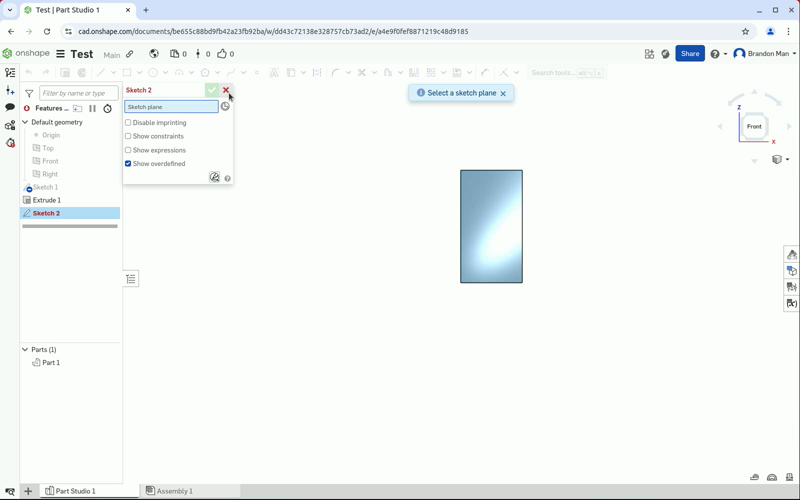
mouse_move(73, 163)
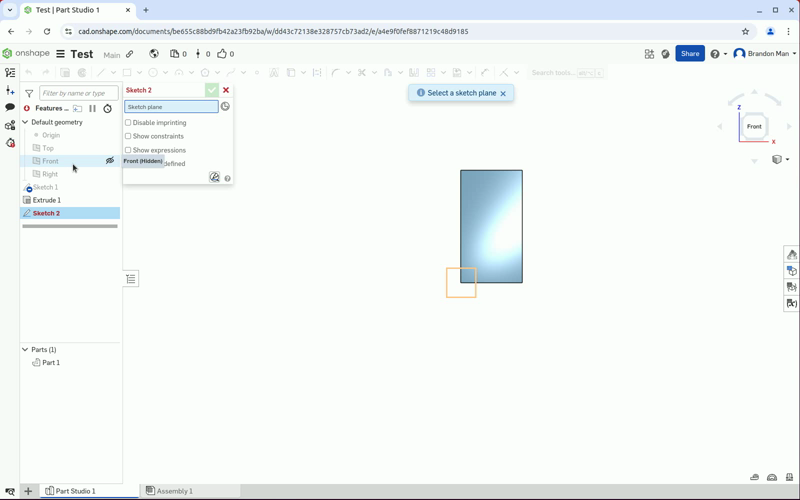
click(73, 163)
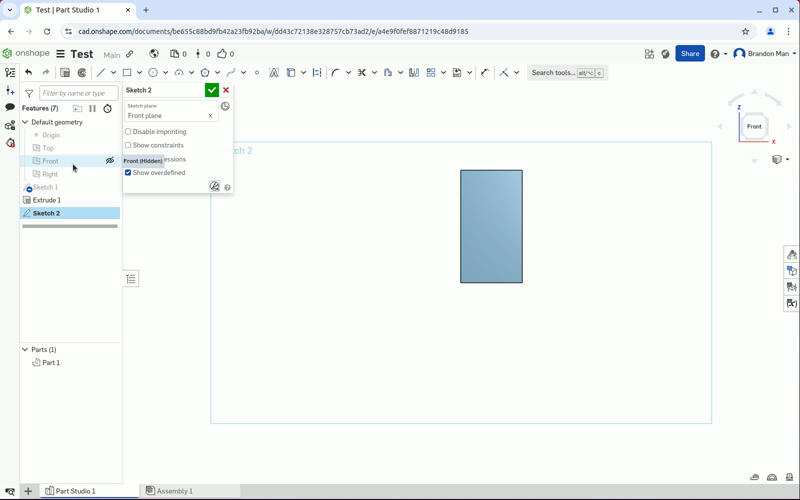
mouse_move(73, 352)
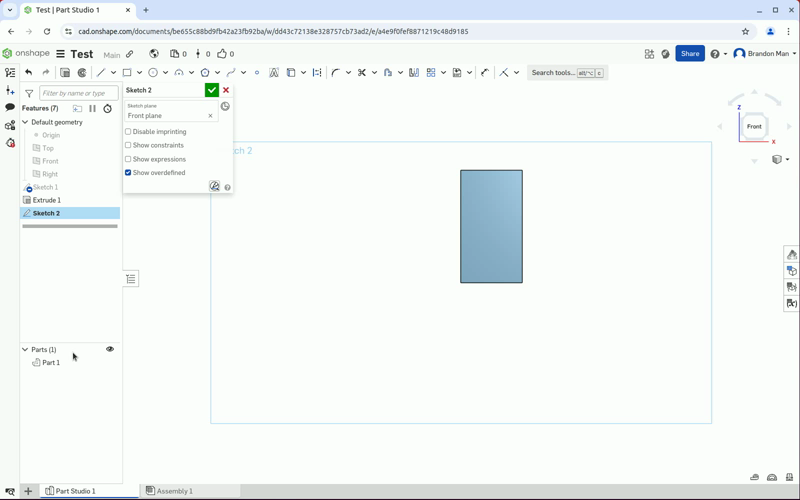
key(y)
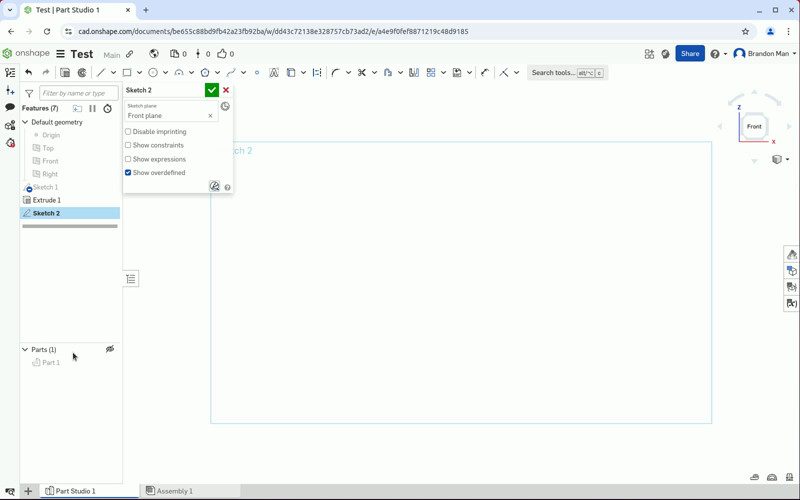
key(l)
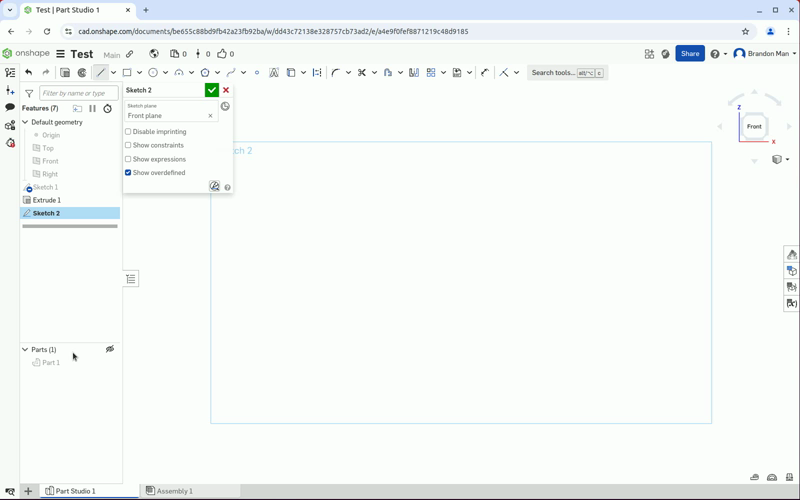
key_down(shift)
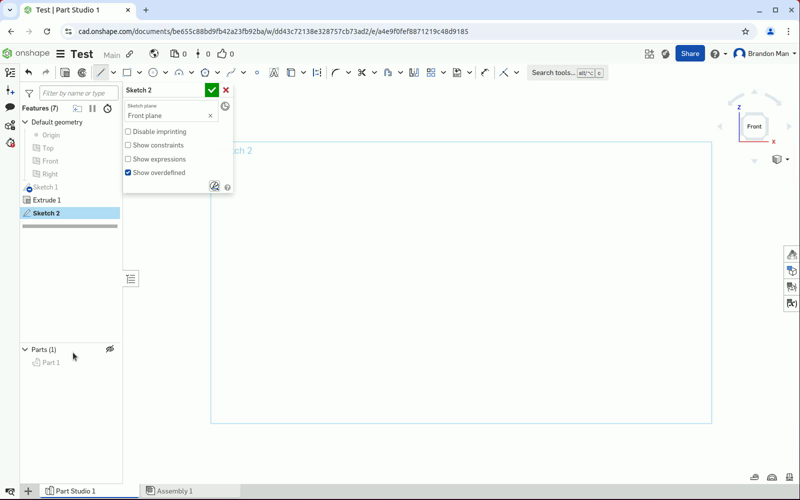
mouse_move(460, 282)
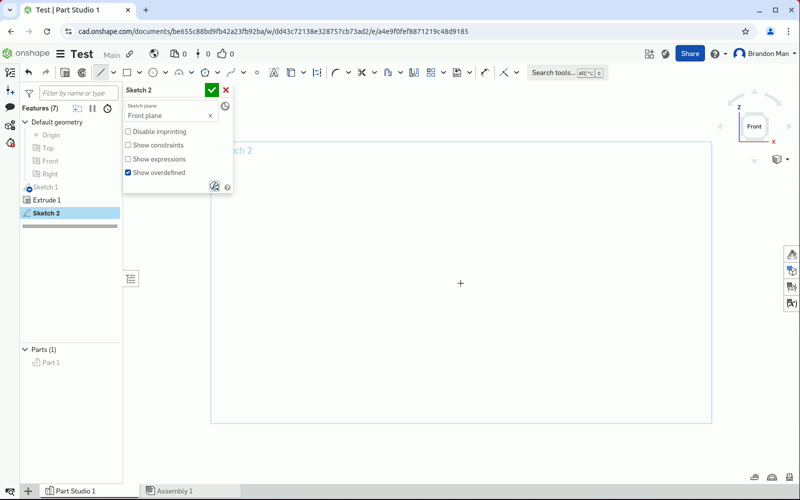
click(460, 282)
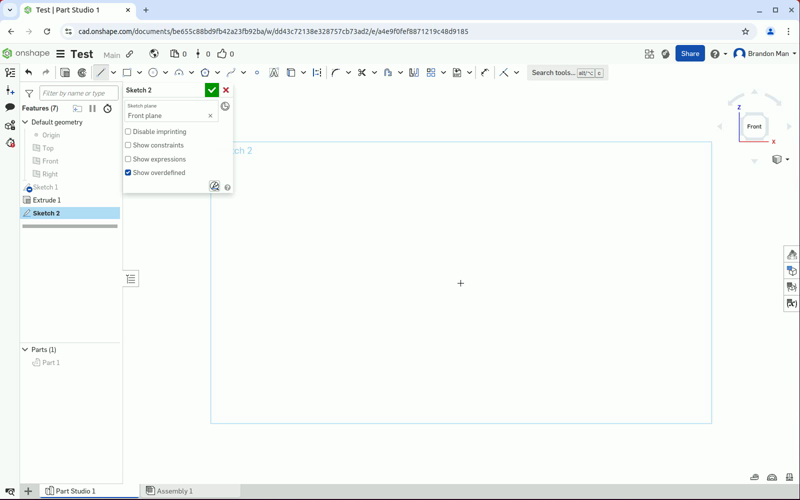
key_up(shift)
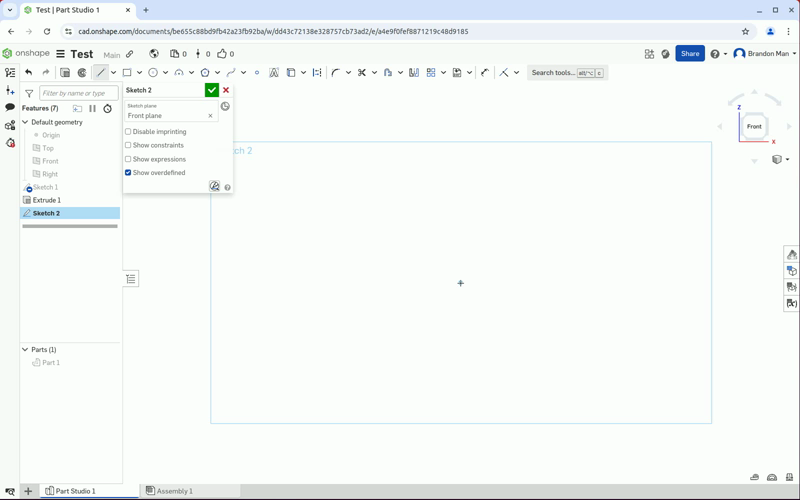
key_down(shift)
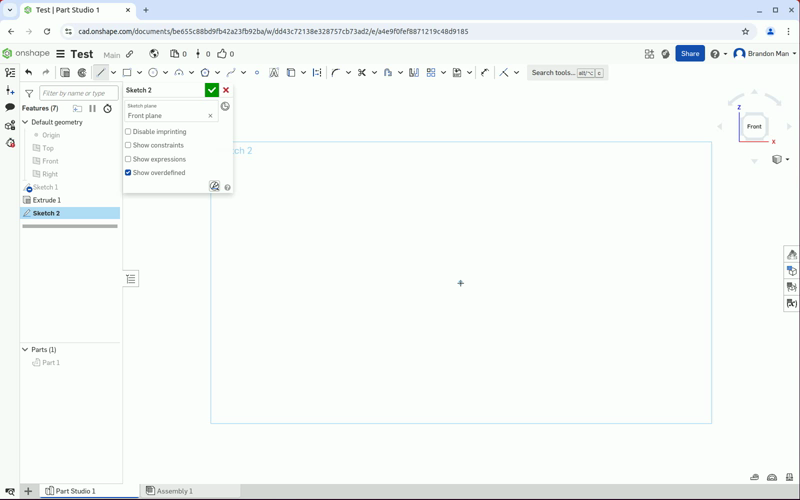
mouse_move(522, 282)
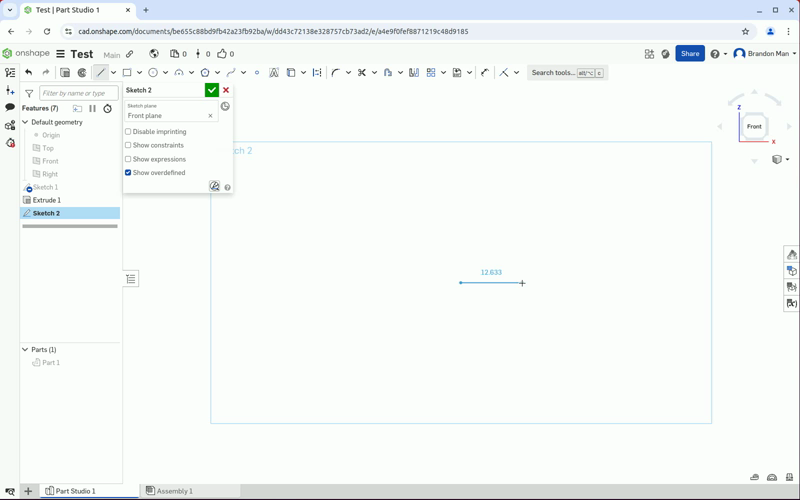
click(522, 282)
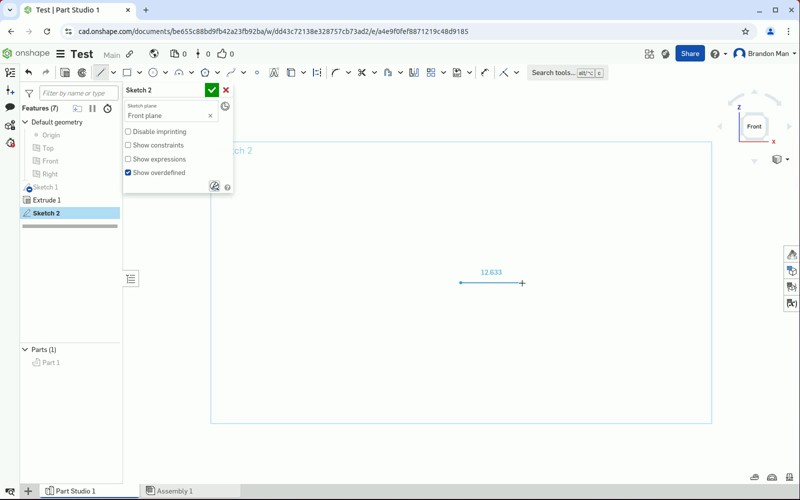
key_up(shift)
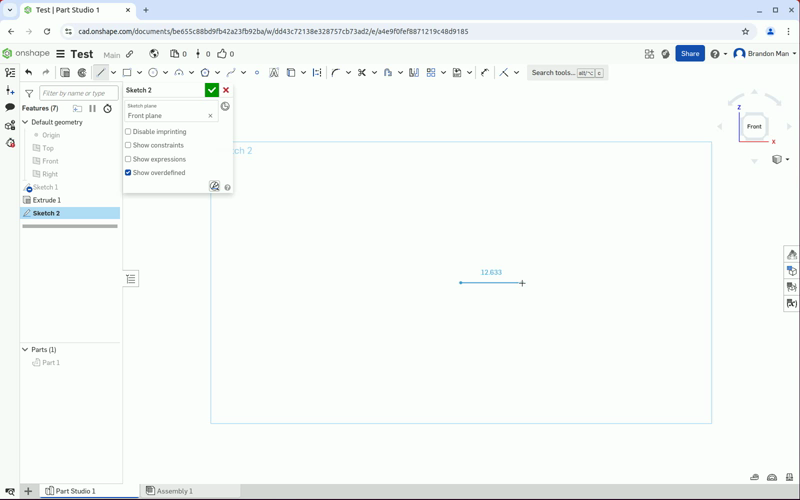
key_down(shift)
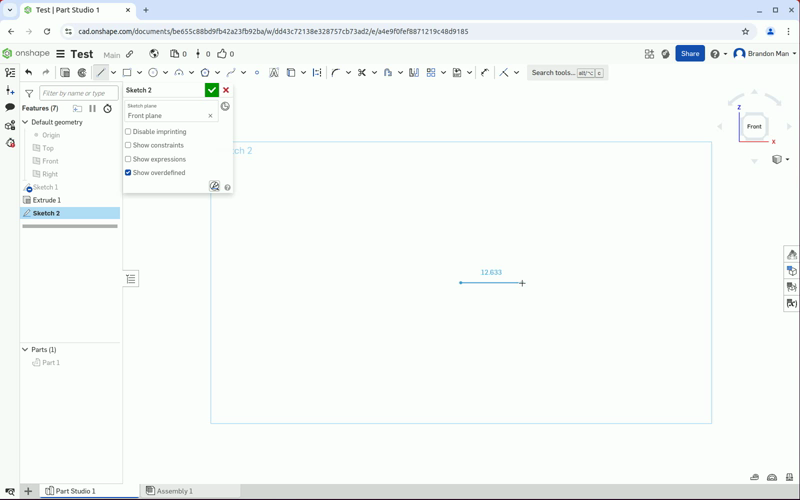
mouse_move(522, 170)
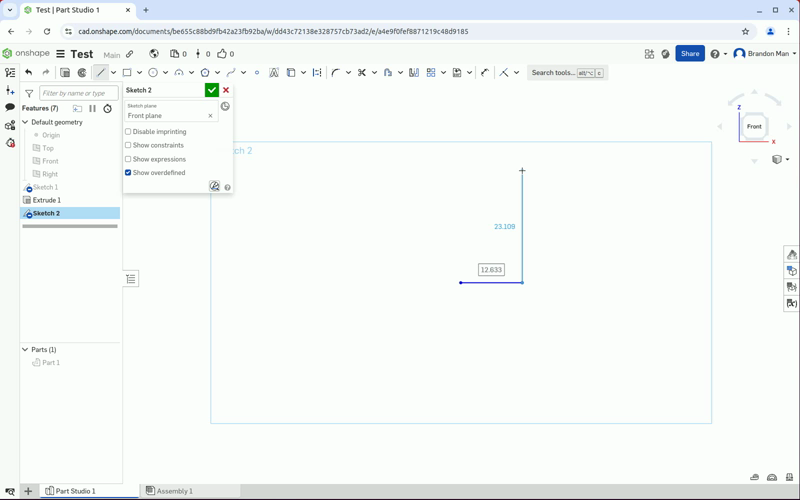
click(522, 170)
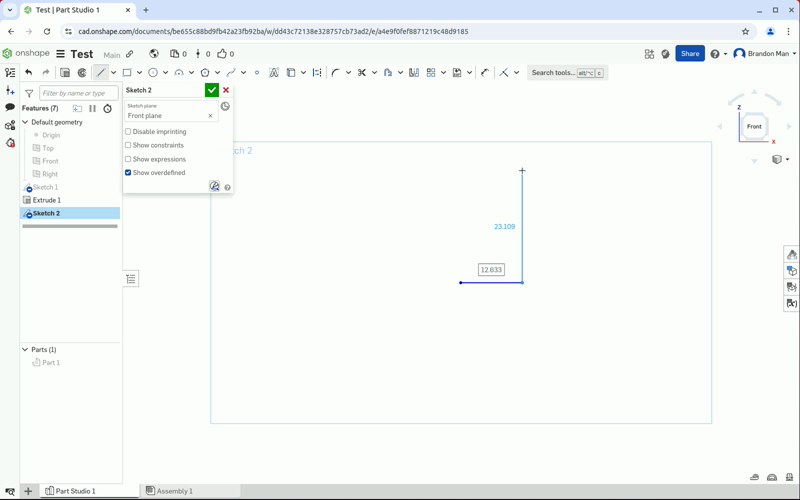
key_up(shift)
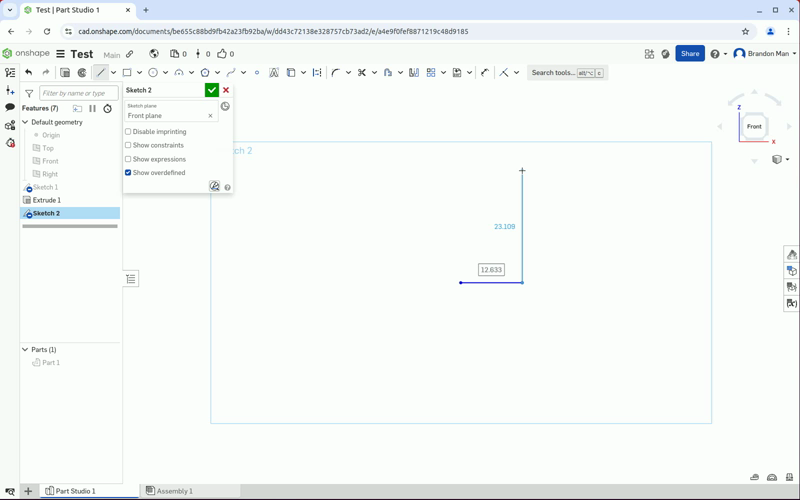
key_down(shift)
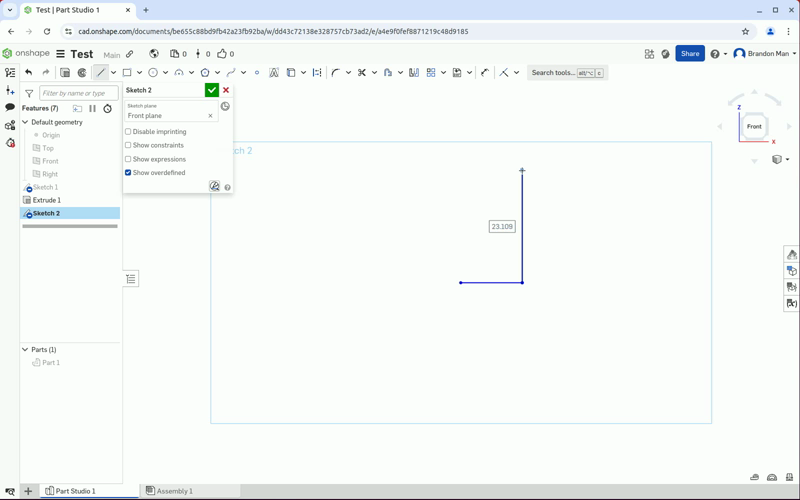
mouse_move(460, 170)
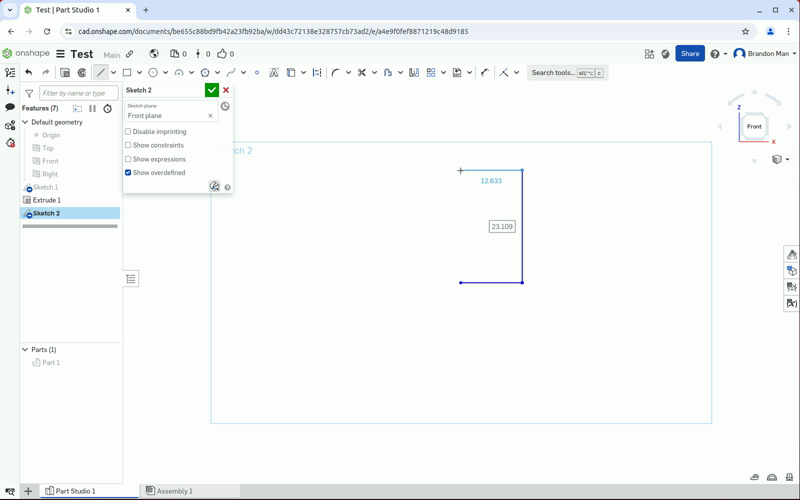
click(460, 170)
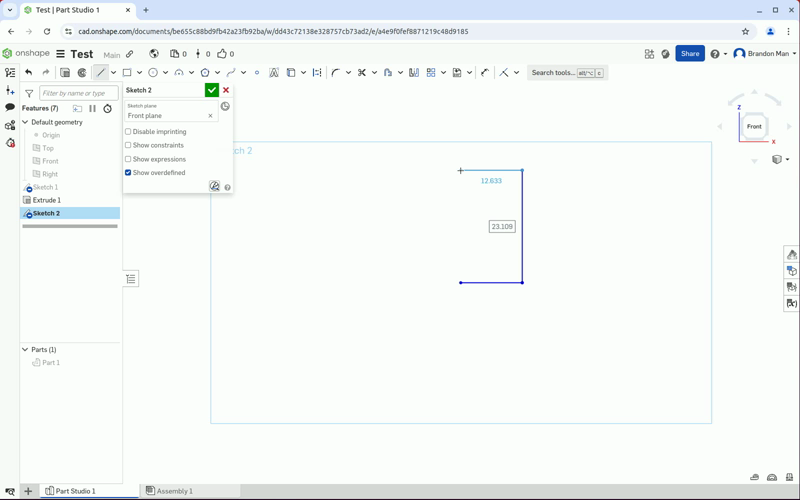
key_up(shift)
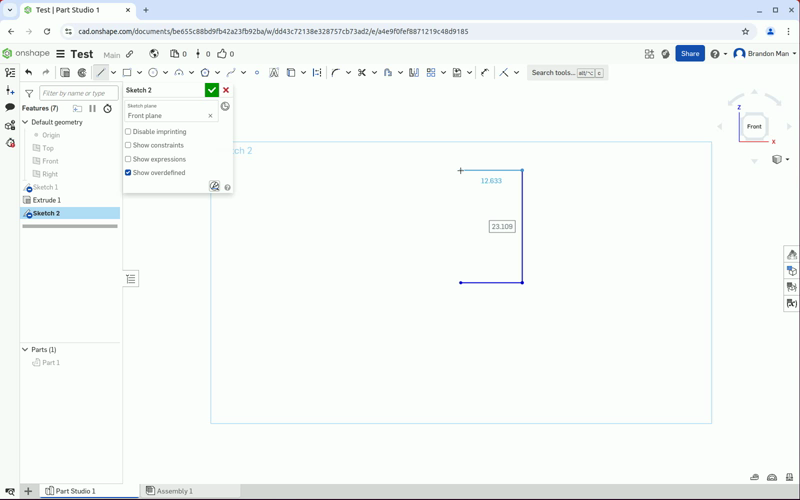
key_down(shift)
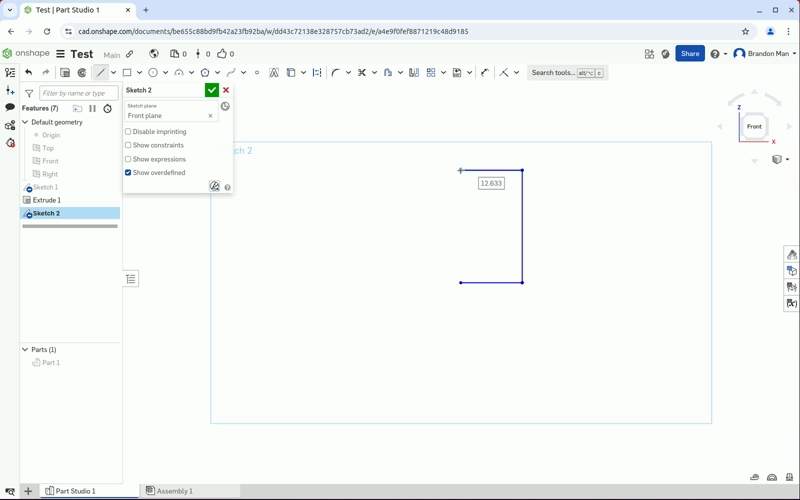
mouse_move(460, 282)
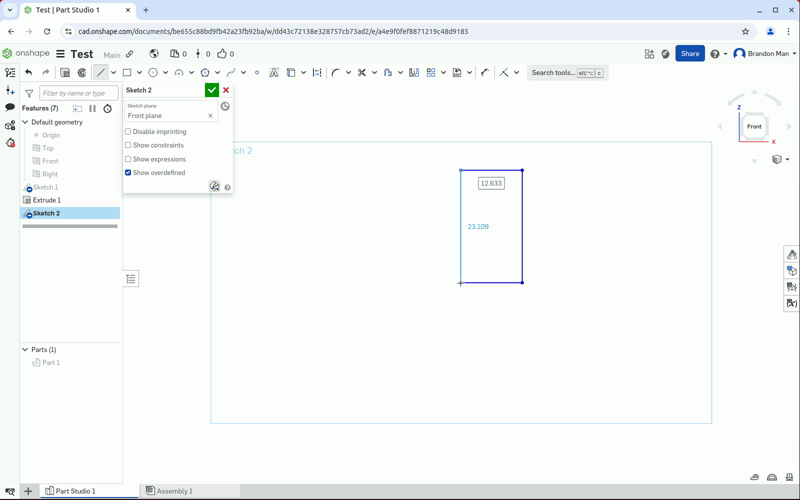
key_up(shift)
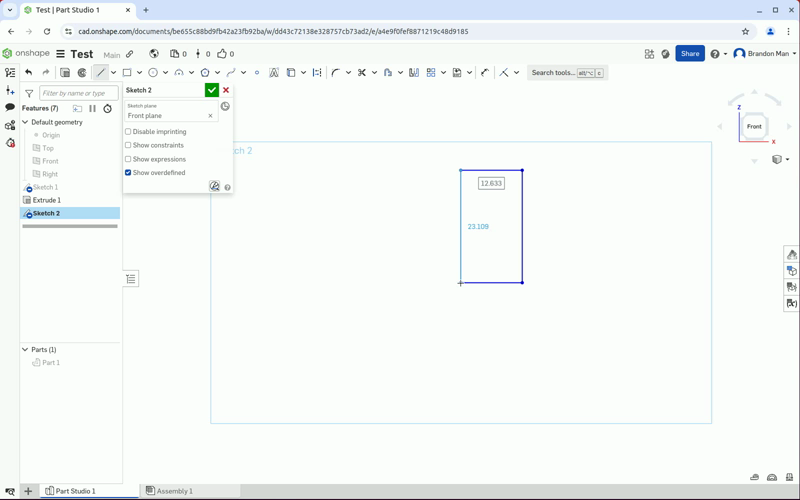
click(460, 282)
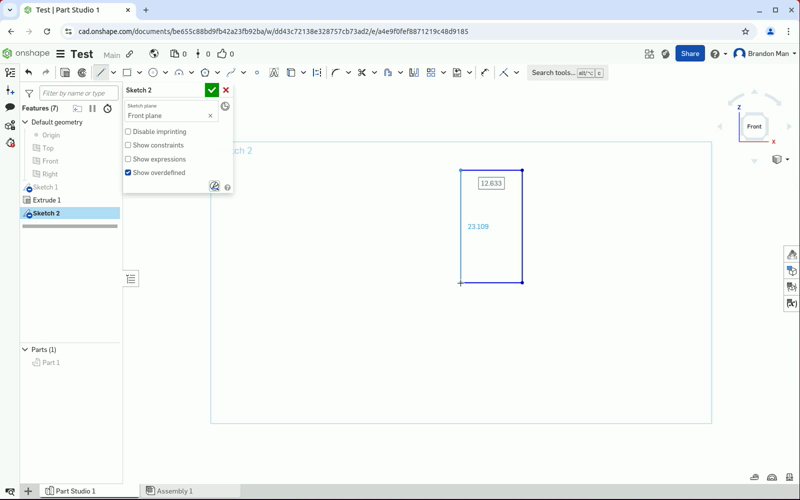
key(esc)
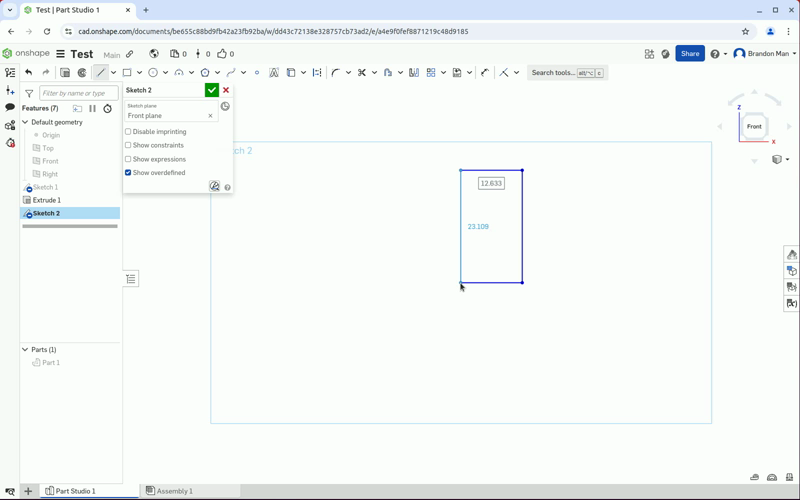
mouse_move(482, 274)
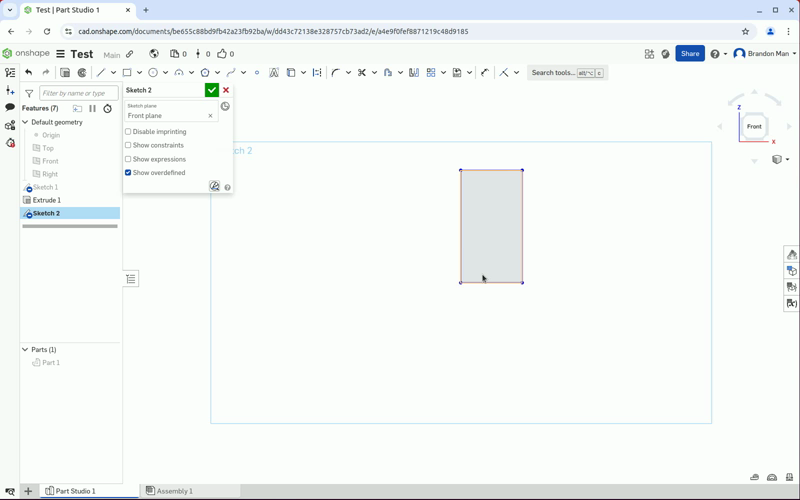
click(482, 274)
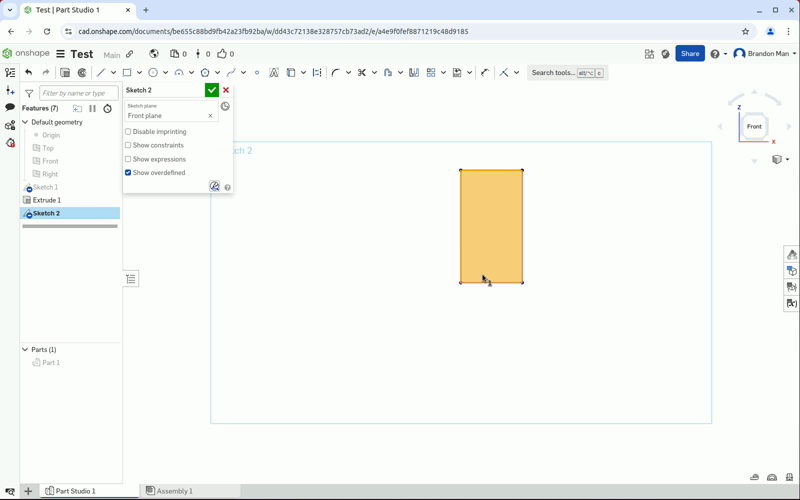
mouse_move(73, 352)
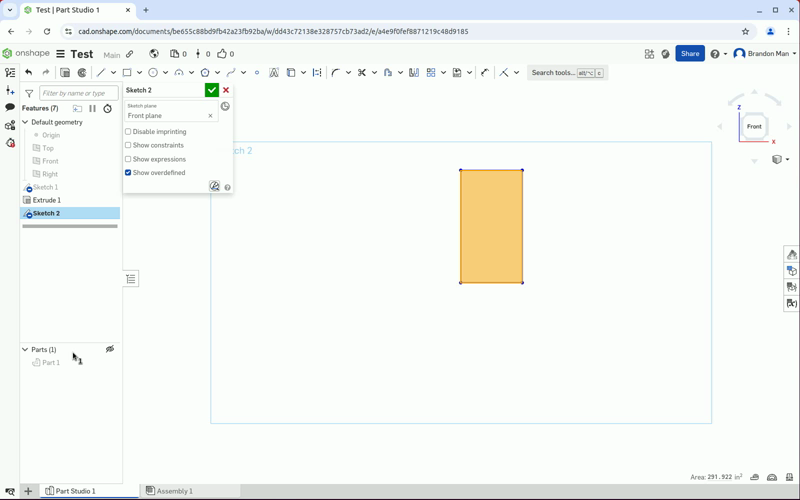
key(shift+y)
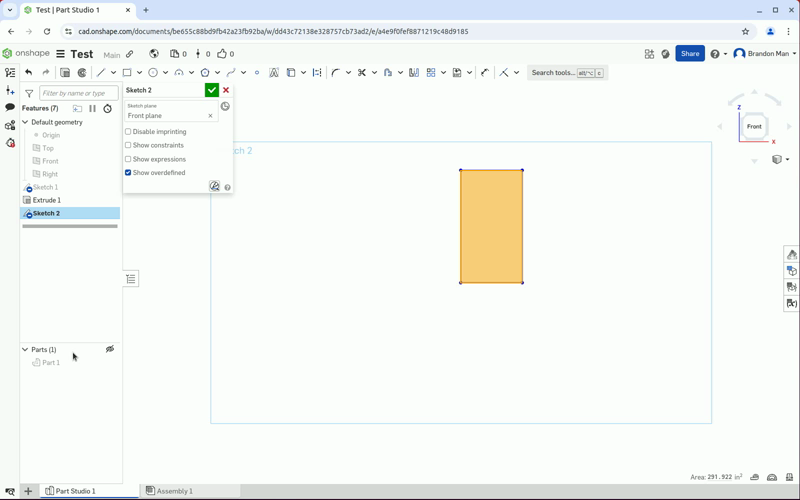
key(shift+e)
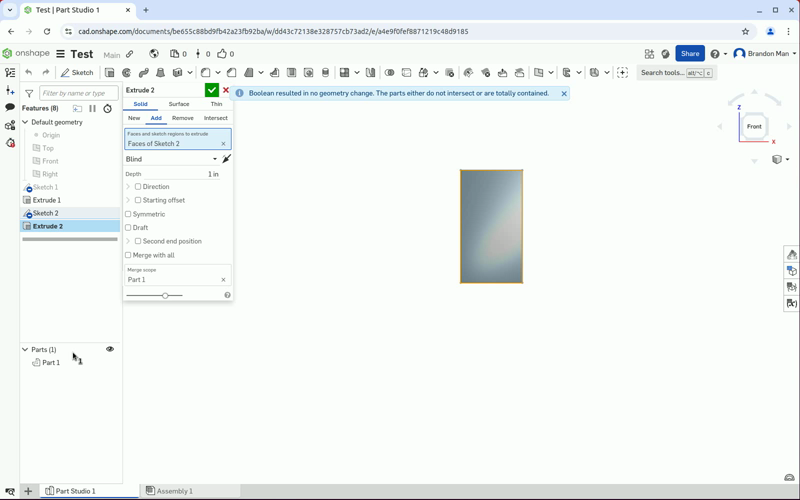
mouse_move(143, 106)
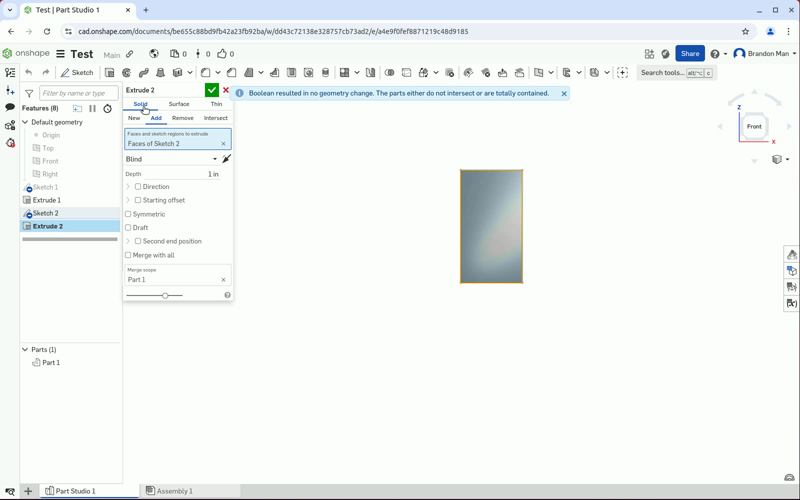
click(143, 106)
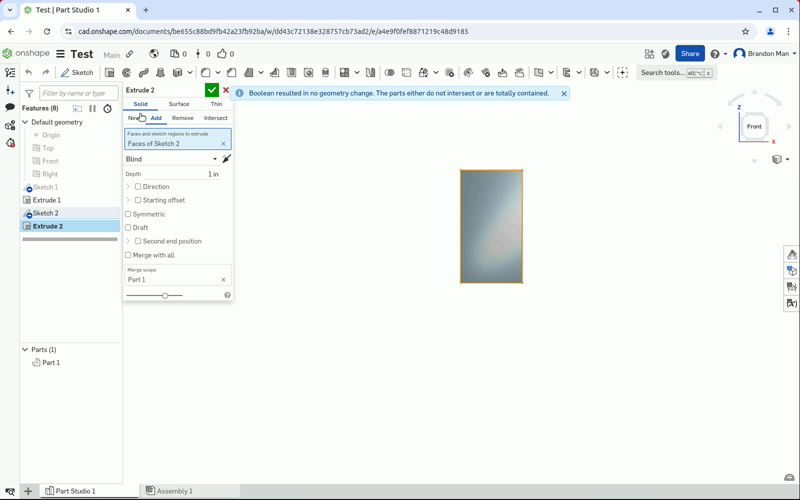
mouse_move(137, 120)
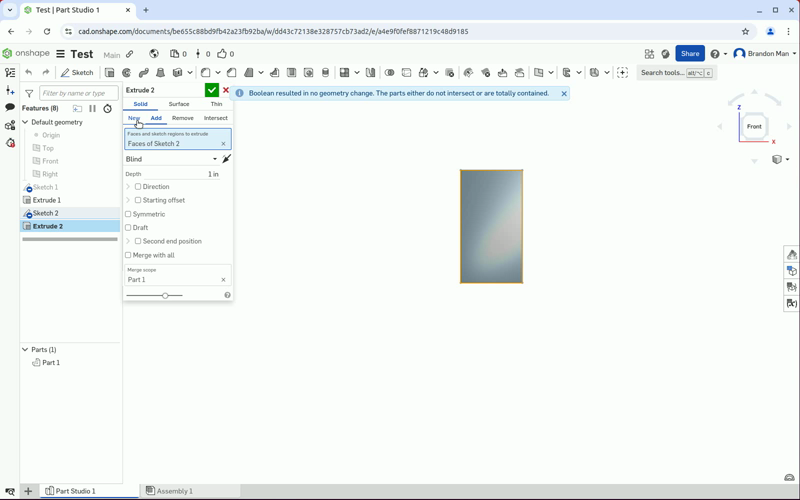
click(137, 120)
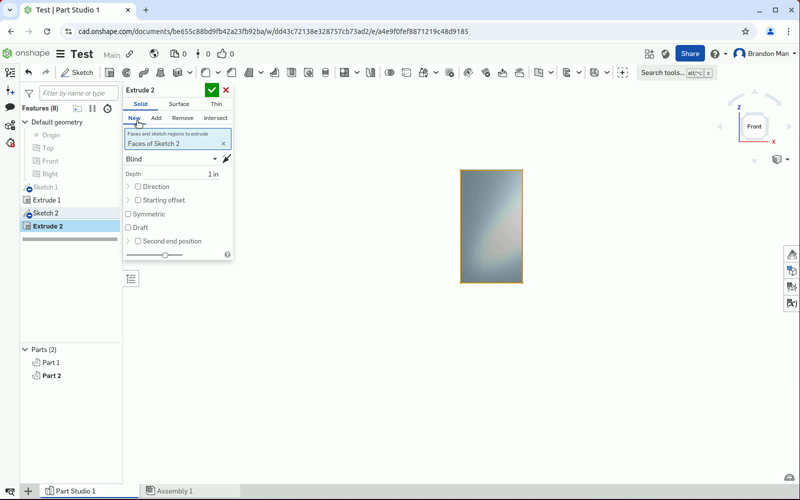
key(tab, 4)
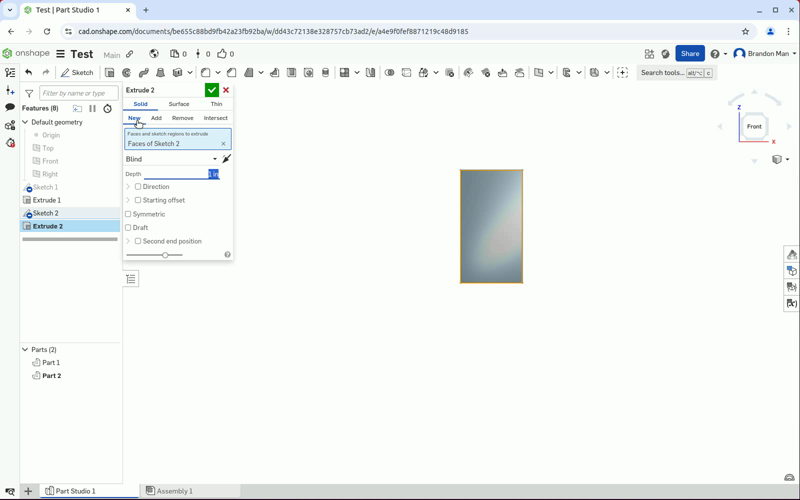
text(20.22)
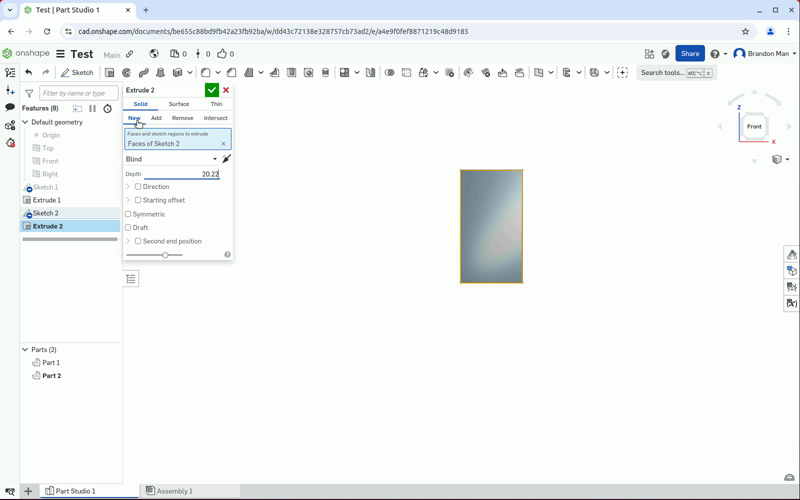
key(enter)
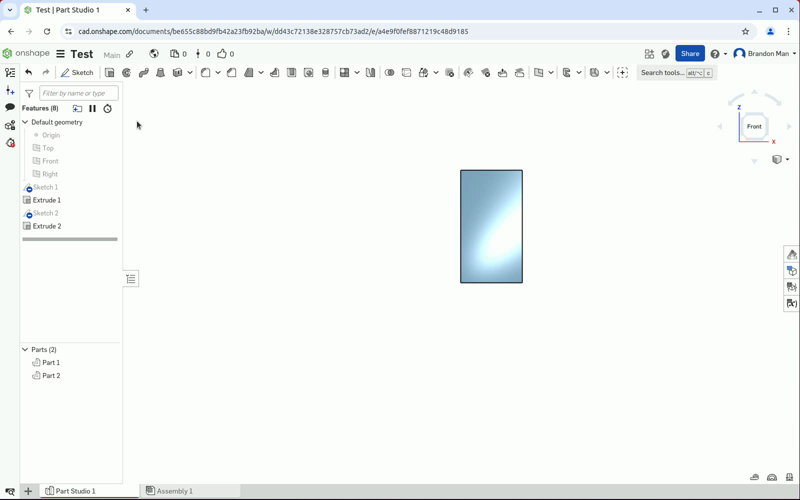
key(shift+h)
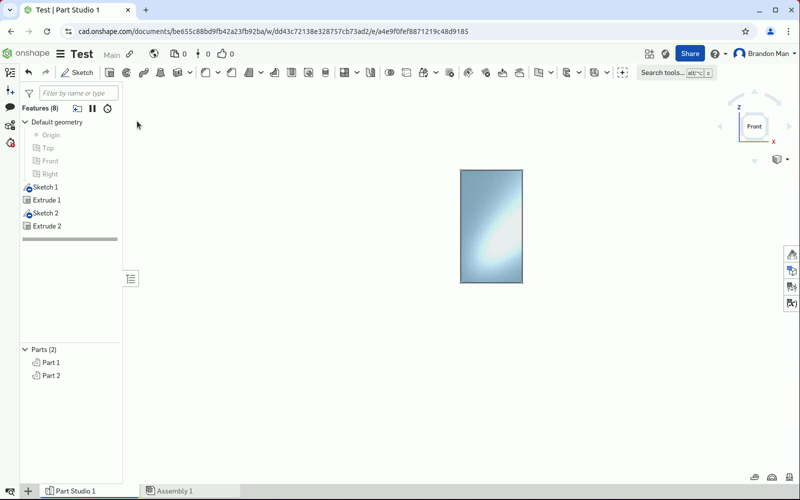
key(shift+h)
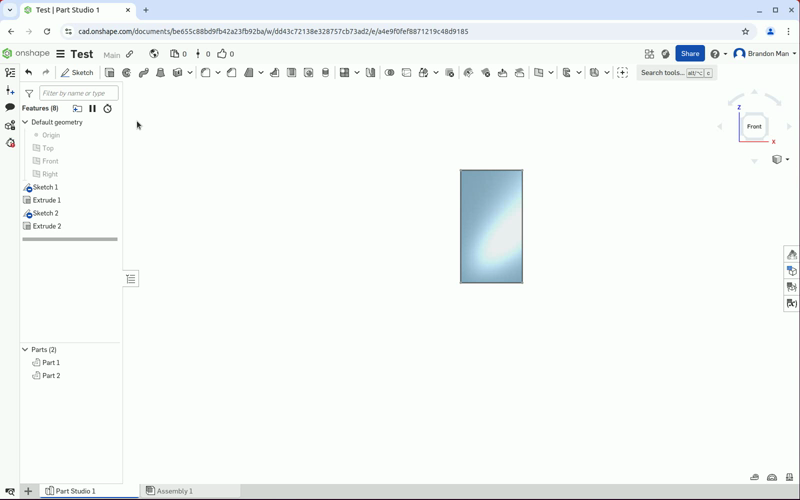
key(shift+7)
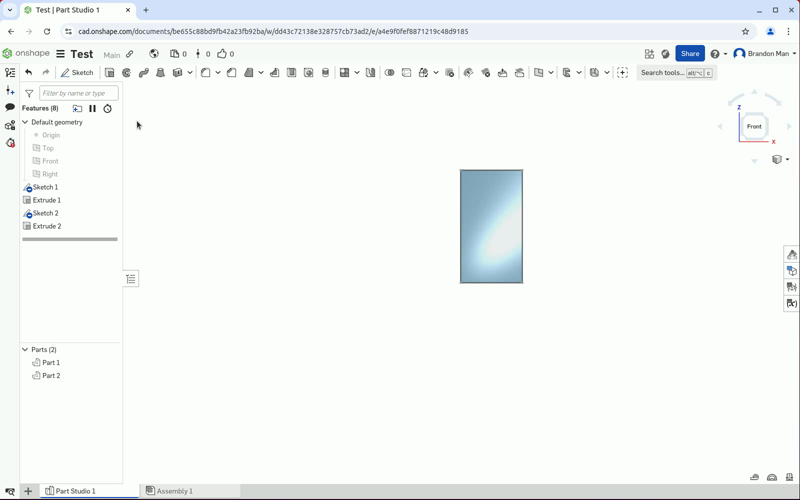
key(left, 2)
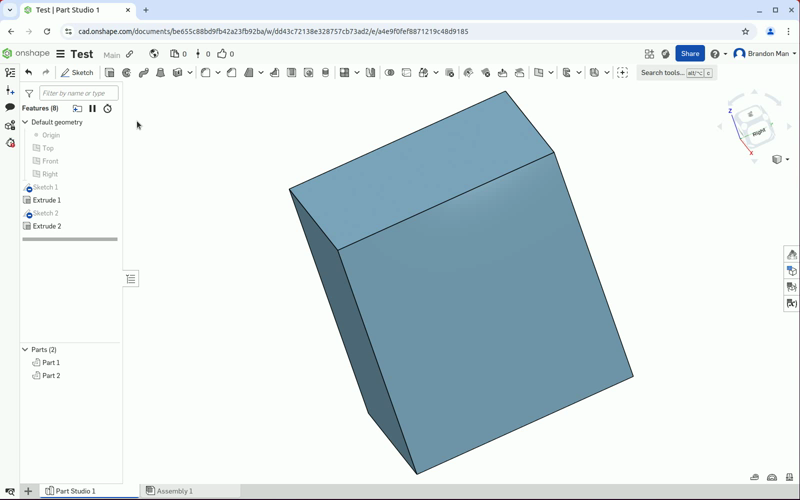
key(down, 2)
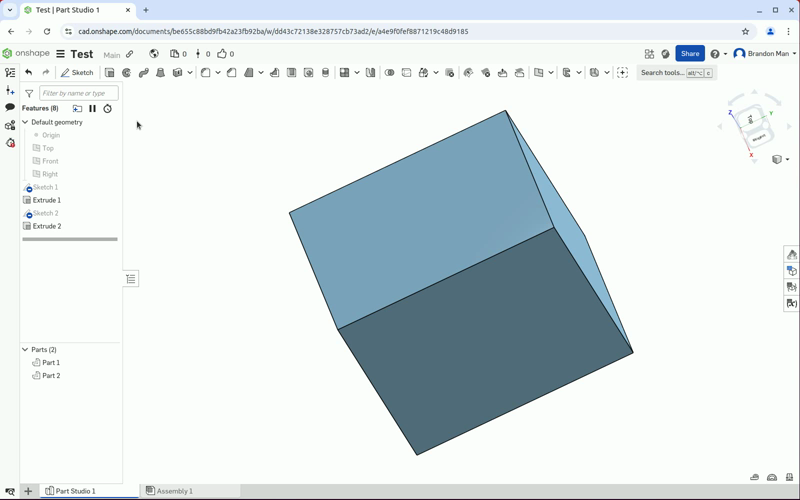
key(up, 2)
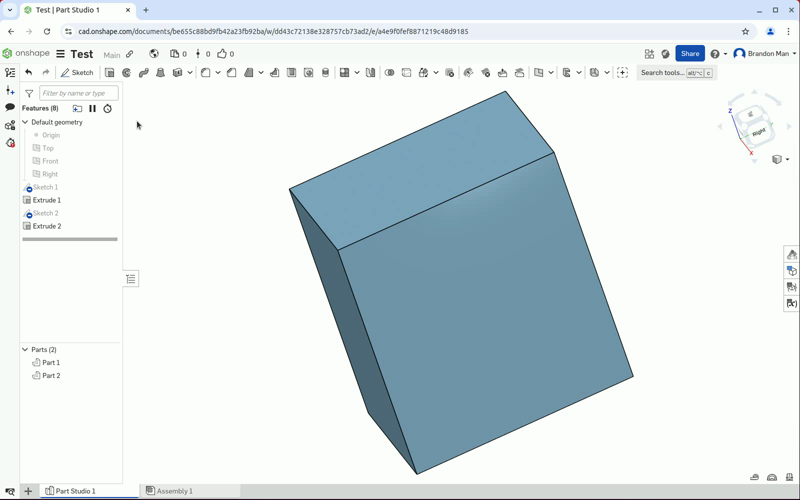
key(right, 2)
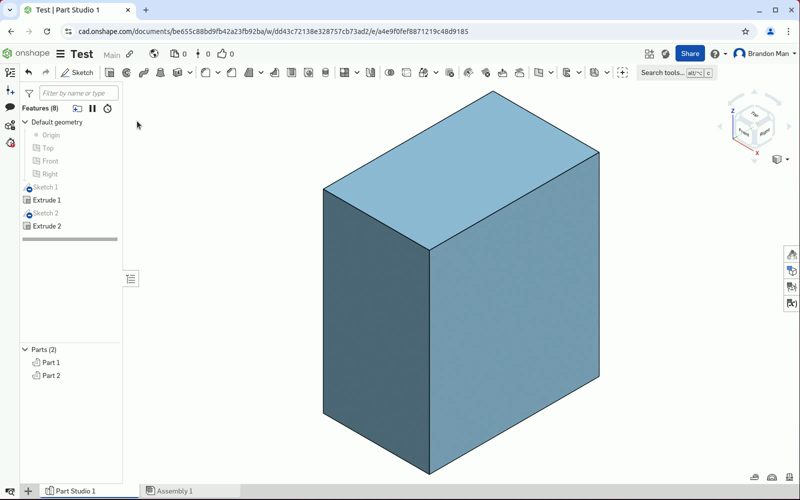
mouse_move(73, 189)
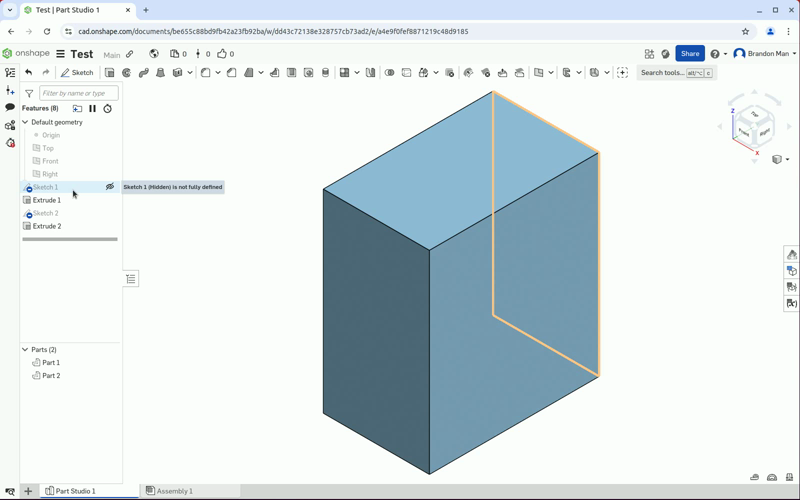
click(73, 189)